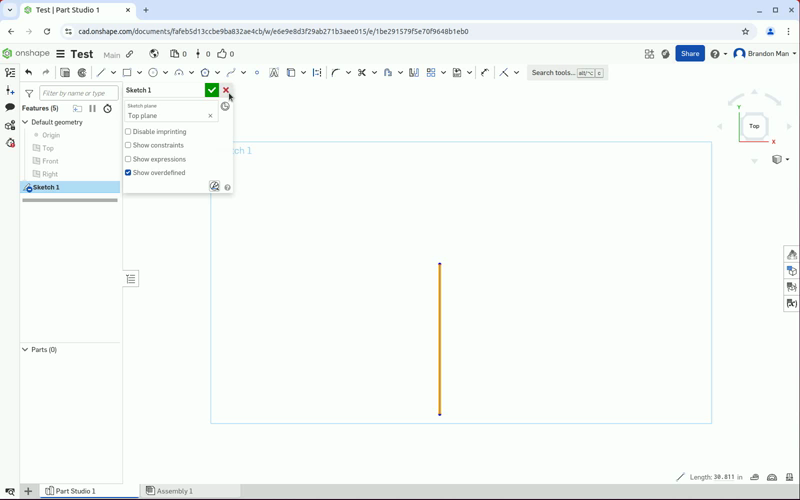
key(shift+h)
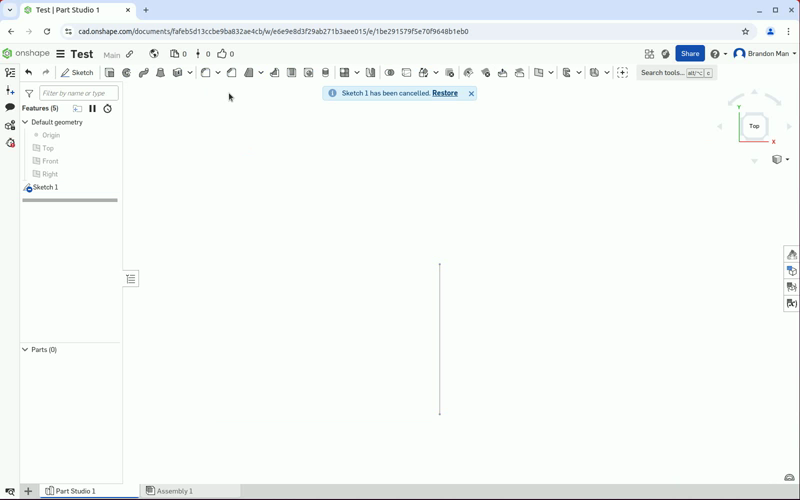
key(shift+s)
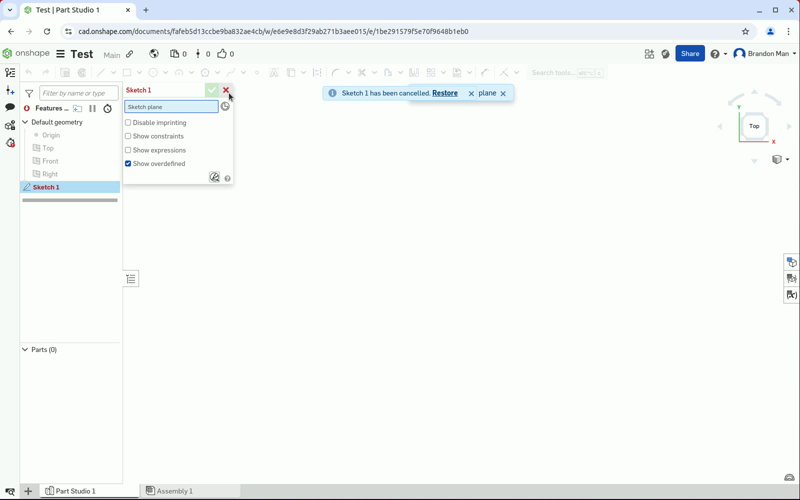
mouse_move(73, 150)
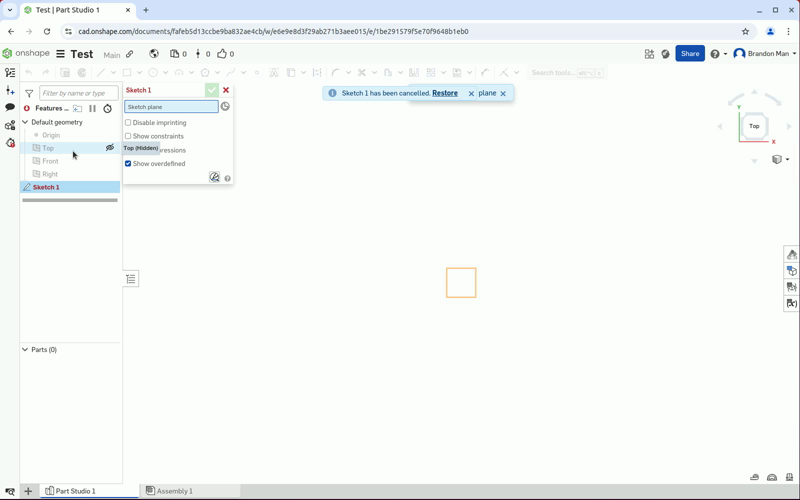
click(73, 150)
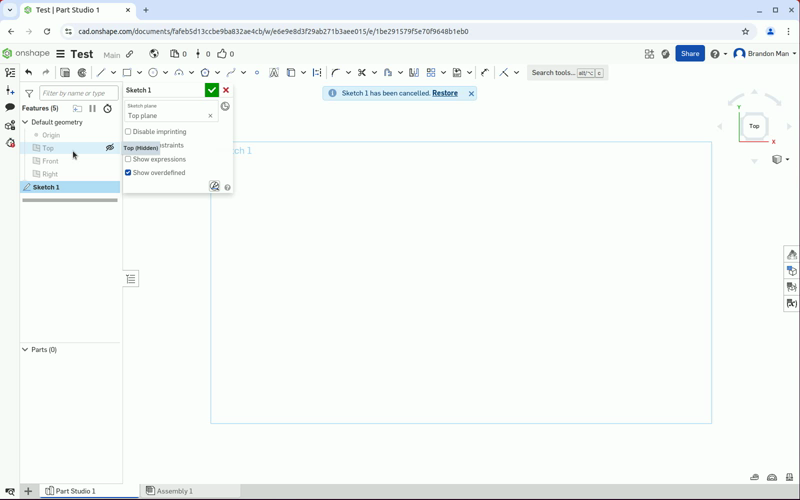
mouse_move(73, 352)
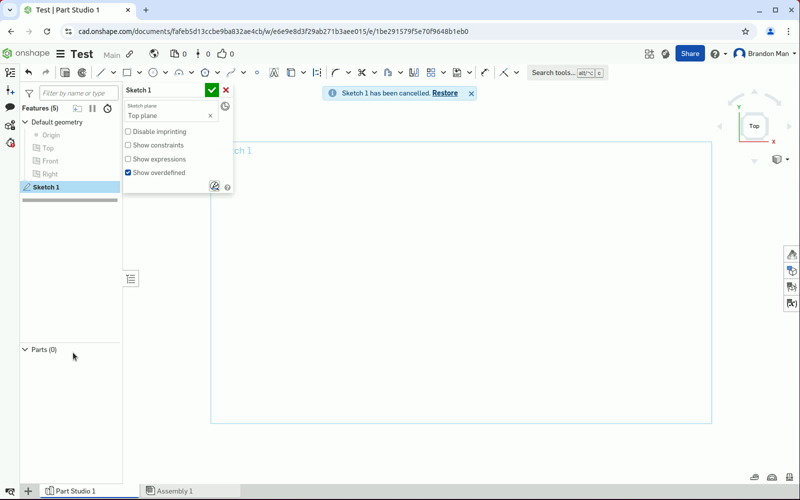
key(y)
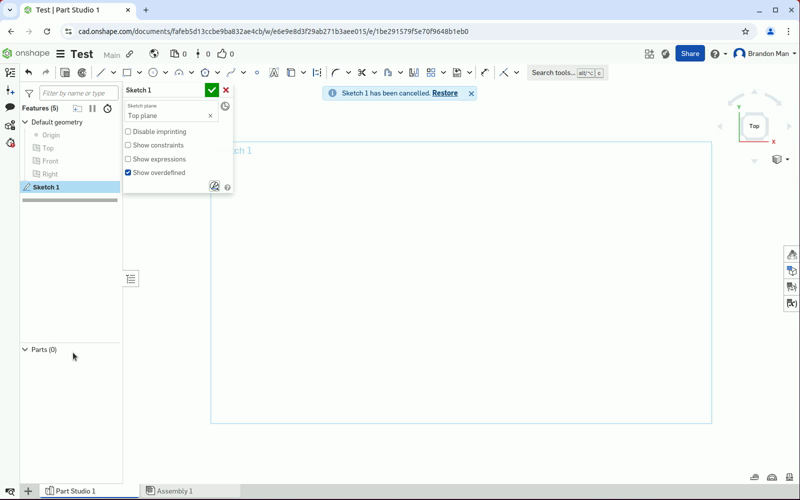
key(l)
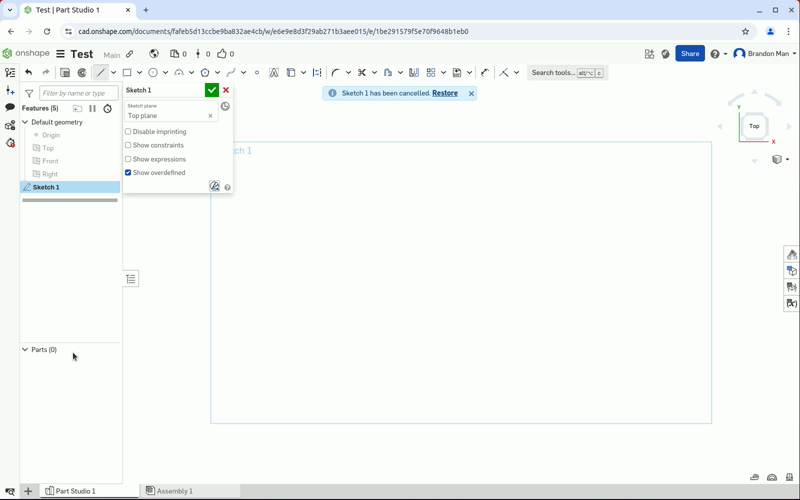
key_down(shift)
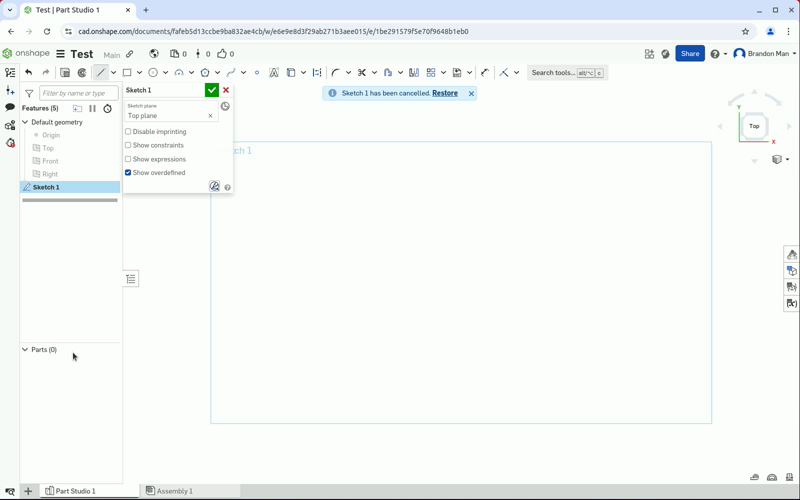
mouse_move(399, 355)
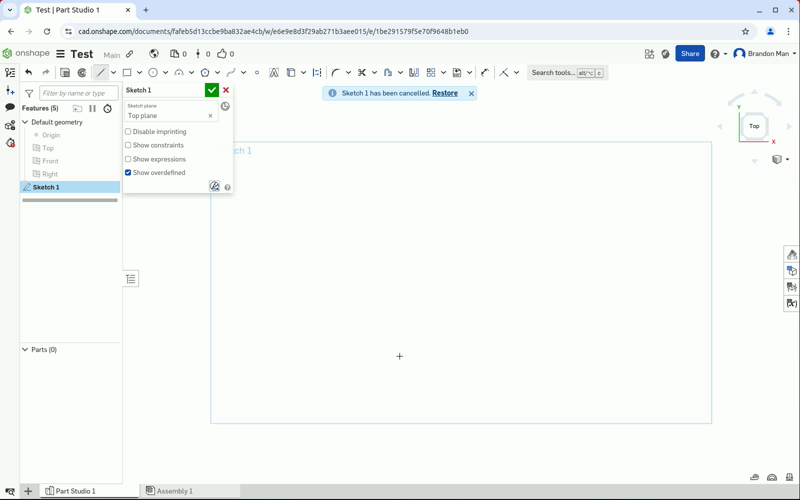
click(399, 355)
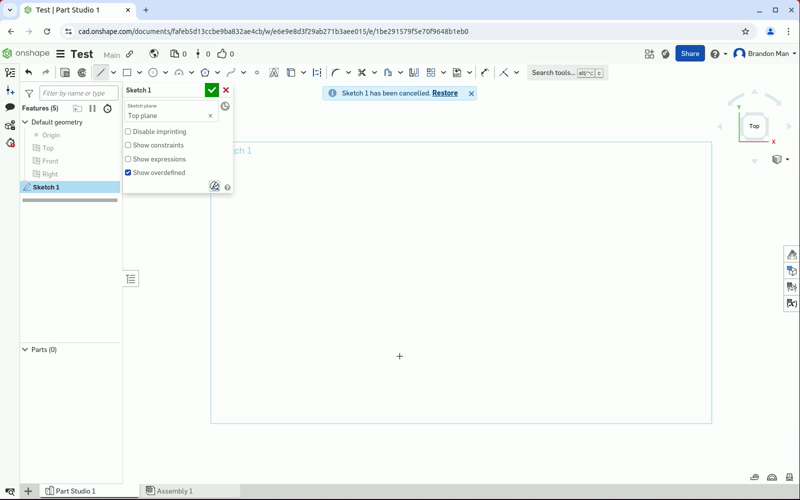
key_up(shift)
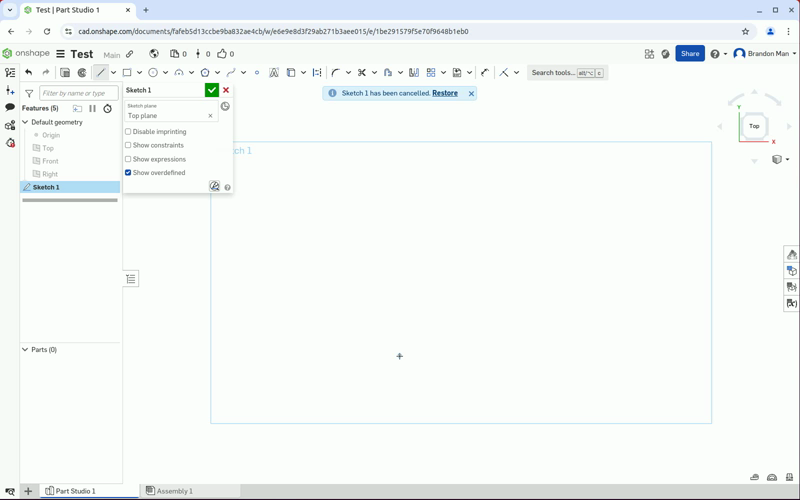
key_down(shift)
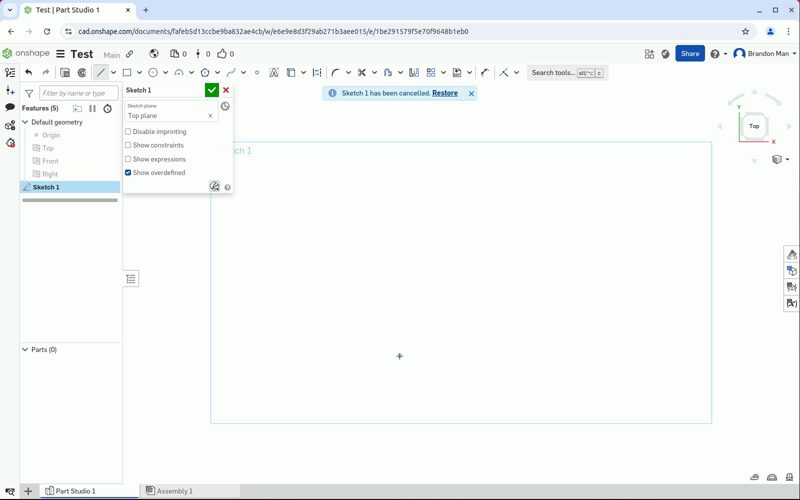
mouse_move(557, 355)
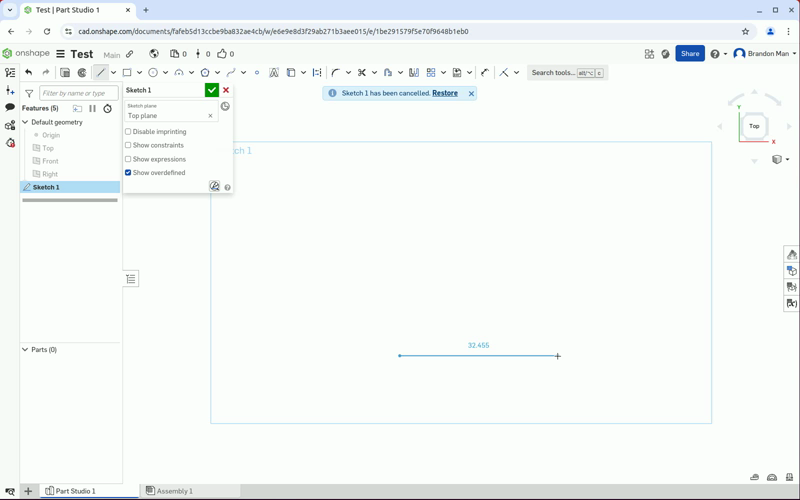
click(557, 355)
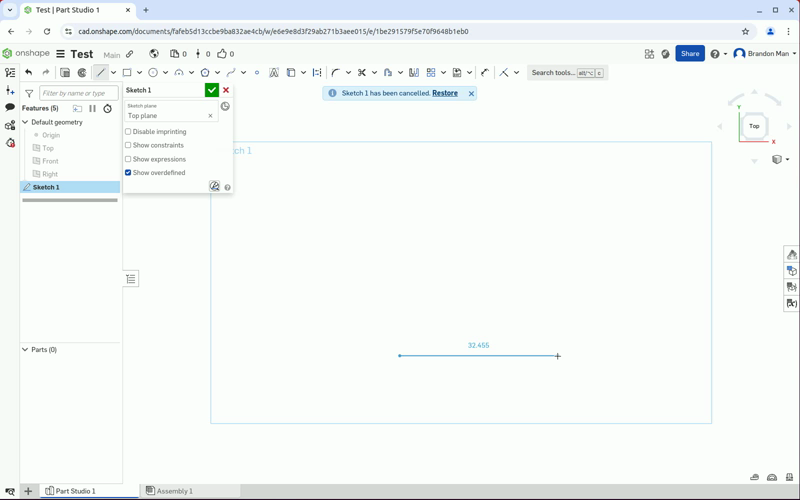
key_up(shift)
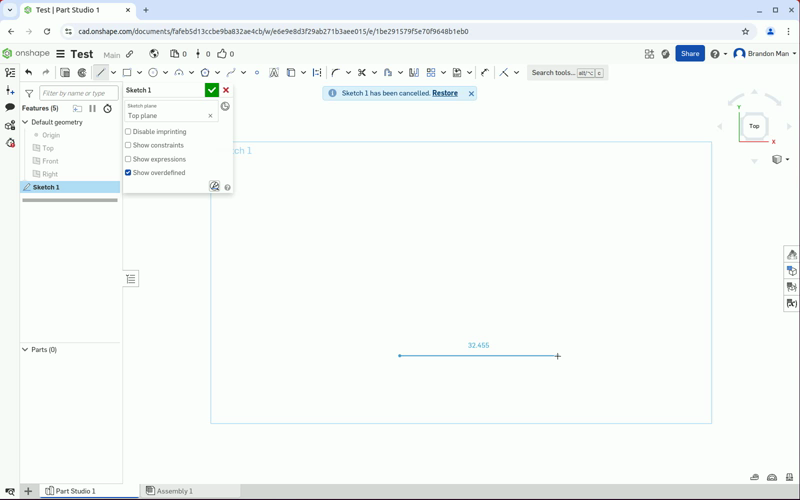
key_down(shift)
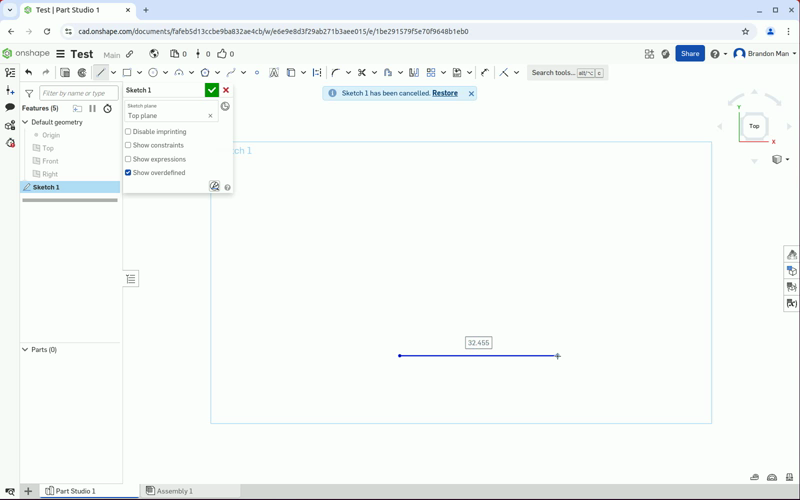
mouse_move(557, 197)
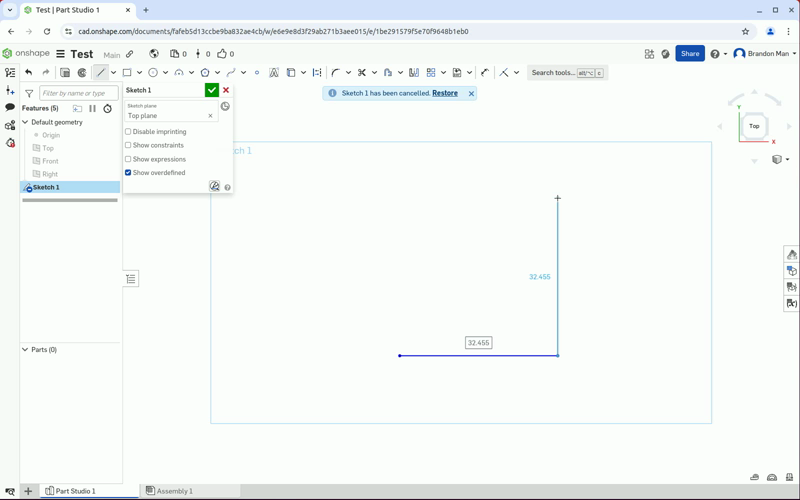
click(557, 197)
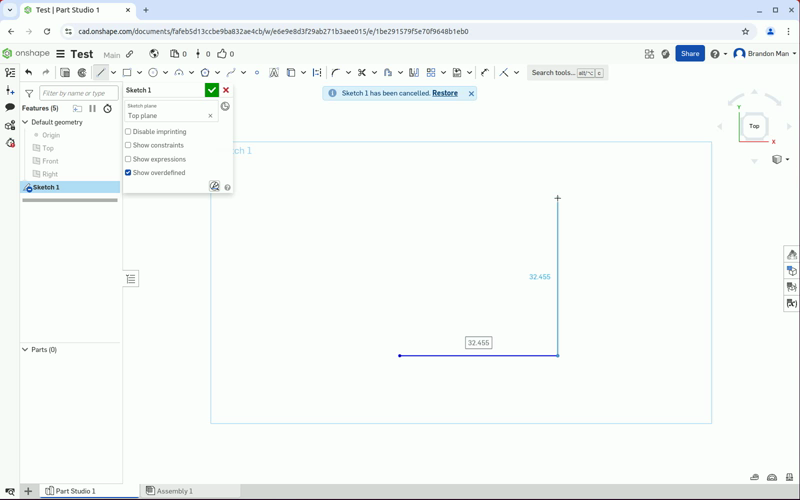
key_up(shift)
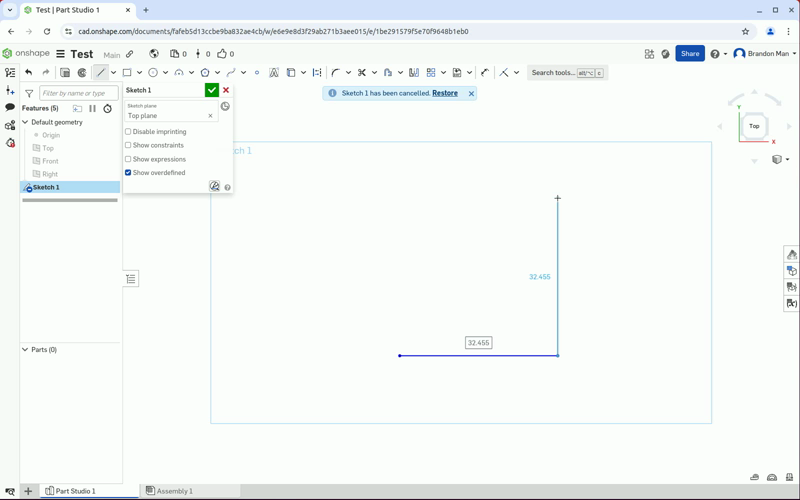
key_down(shift)
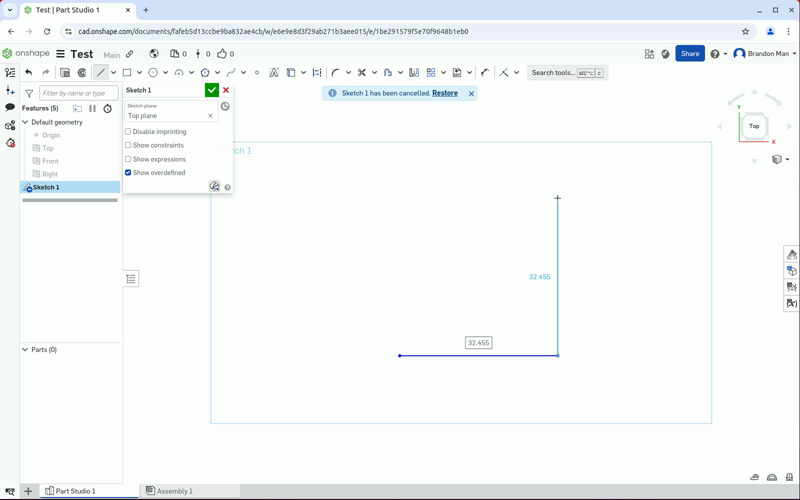
mouse_move(399, 197)
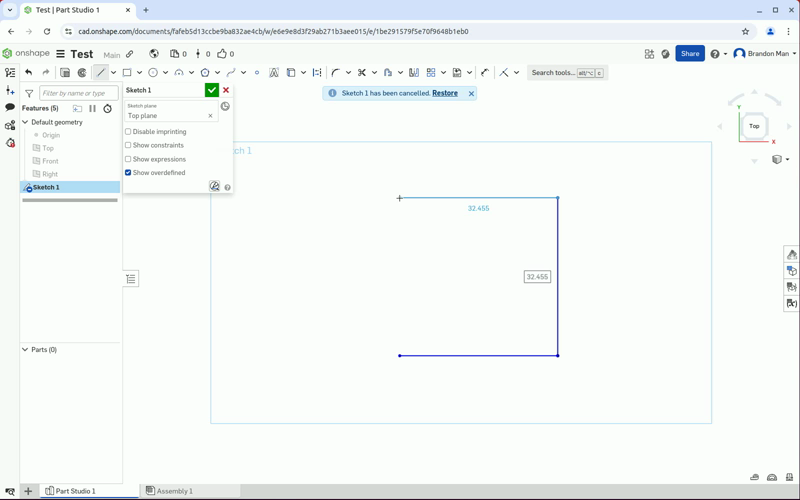
click(399, 197)
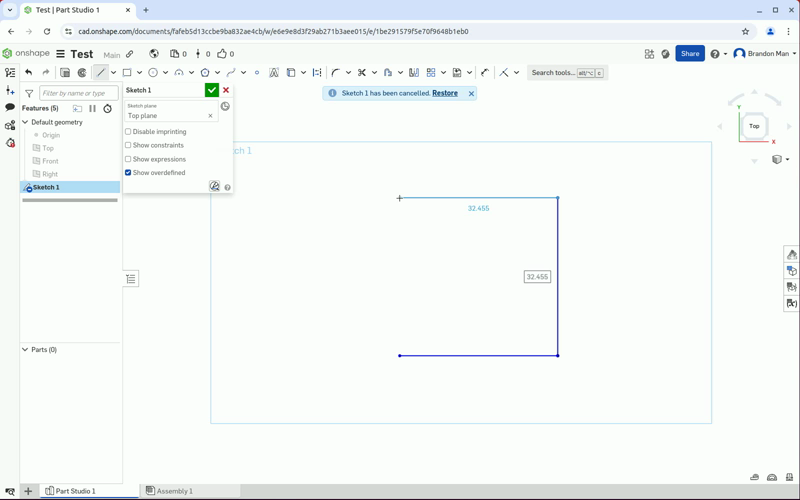
key_up(shift)
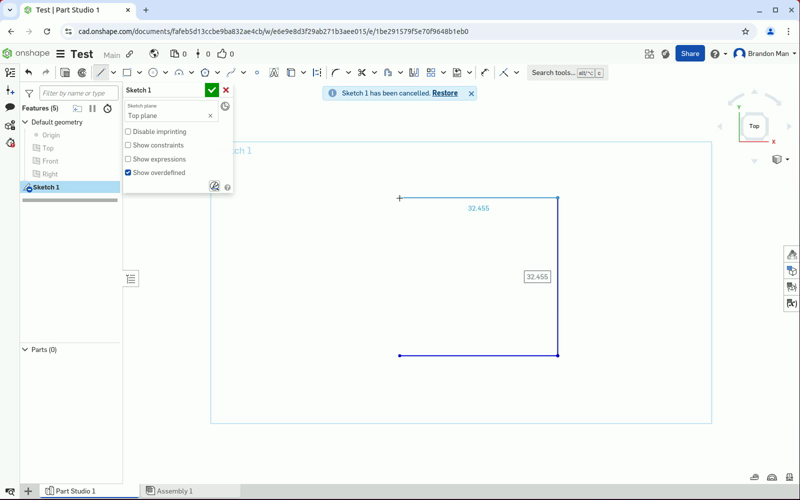
key_down(shift)
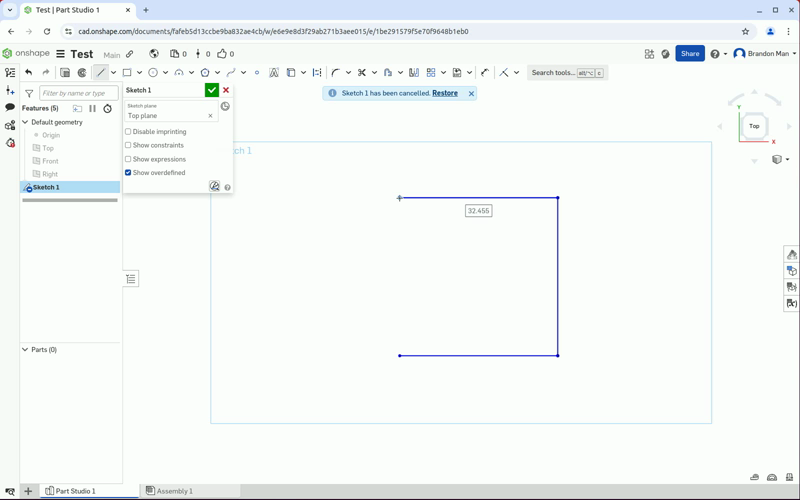
mouse_move(399, 355)
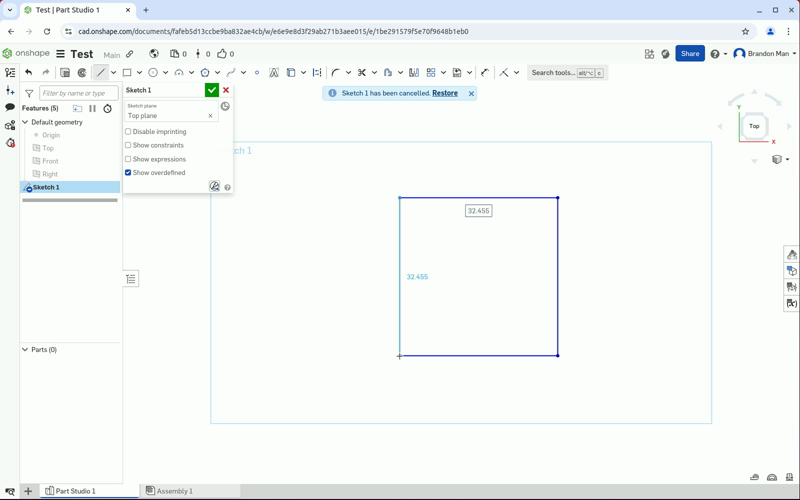
key_up(shift)
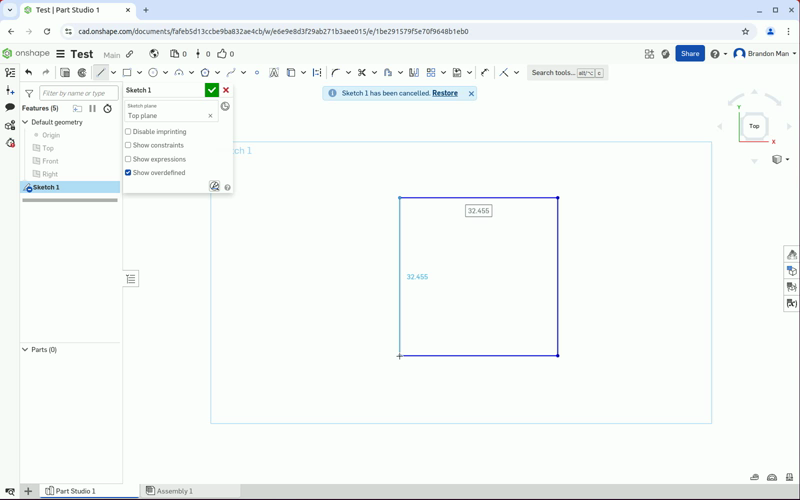
click(399, 355)
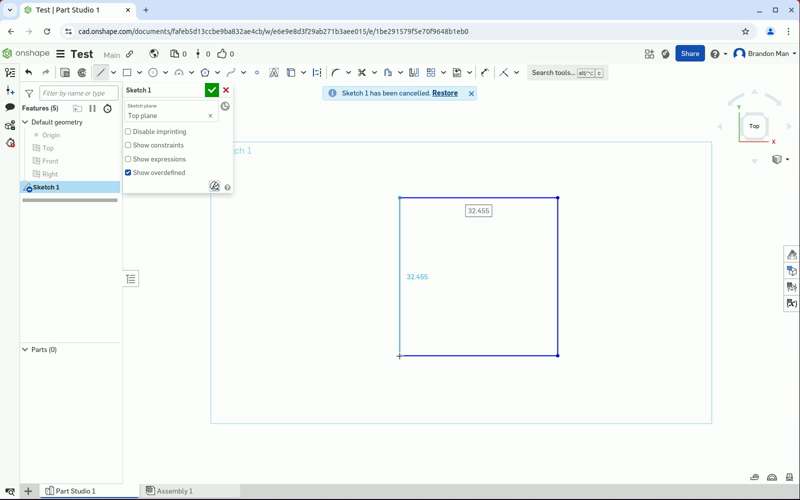
key(esc)
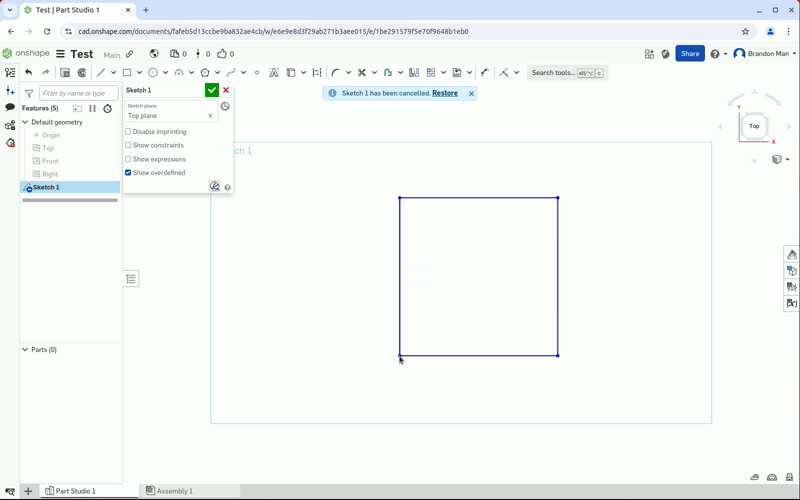
mouse_move(538, 264)
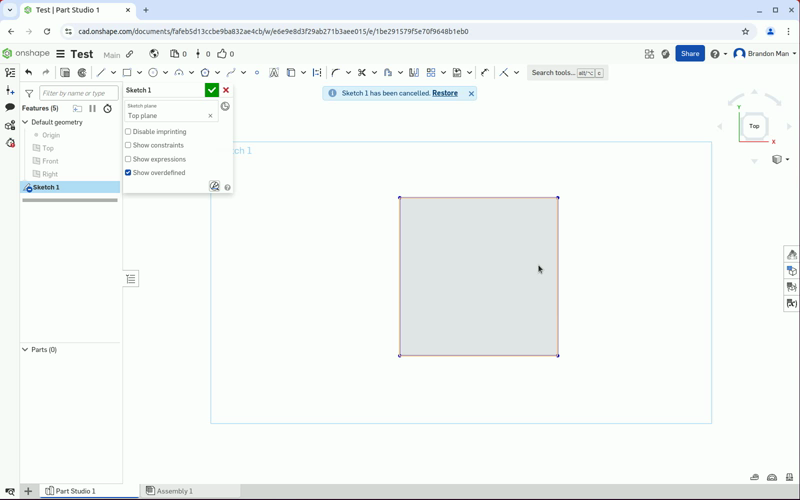
click(538, 264)
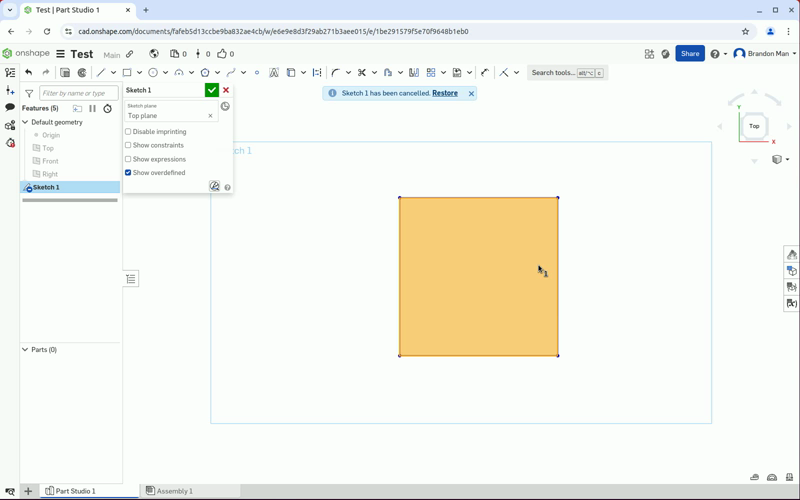
mouse_move(73, 352)
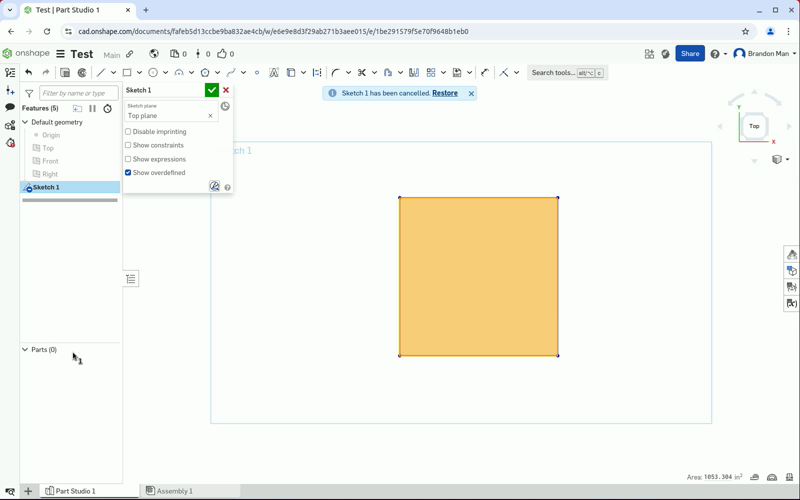
key(shift+y)
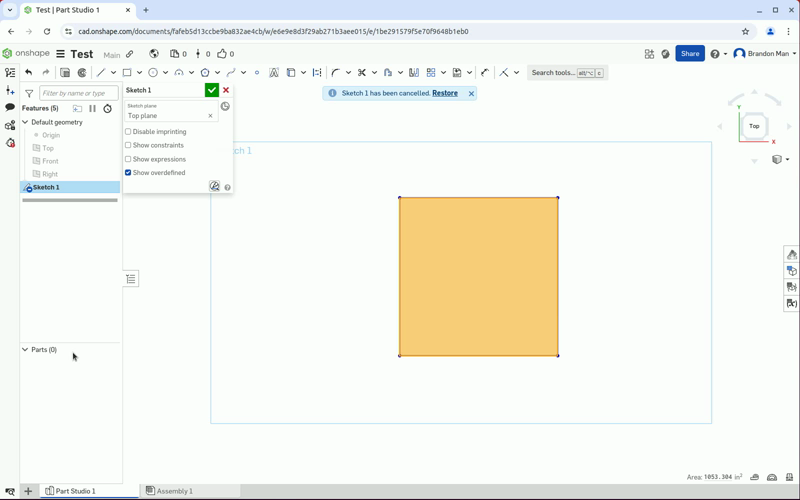
key(shift+e)
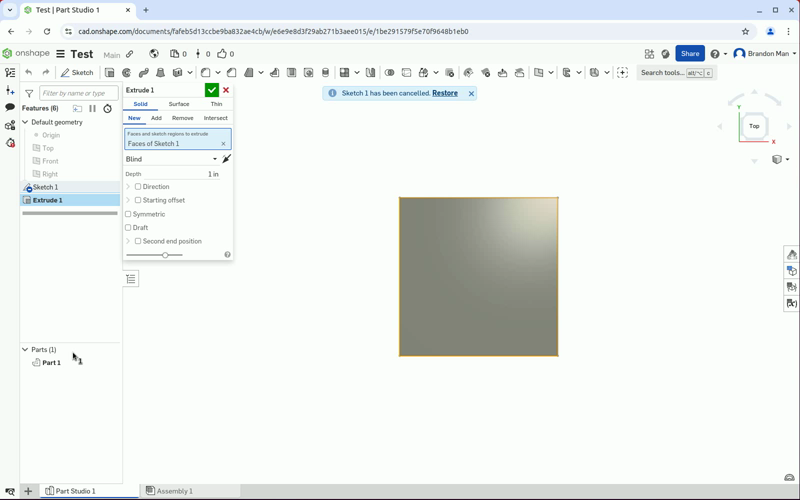
mouse_move(143, 106)
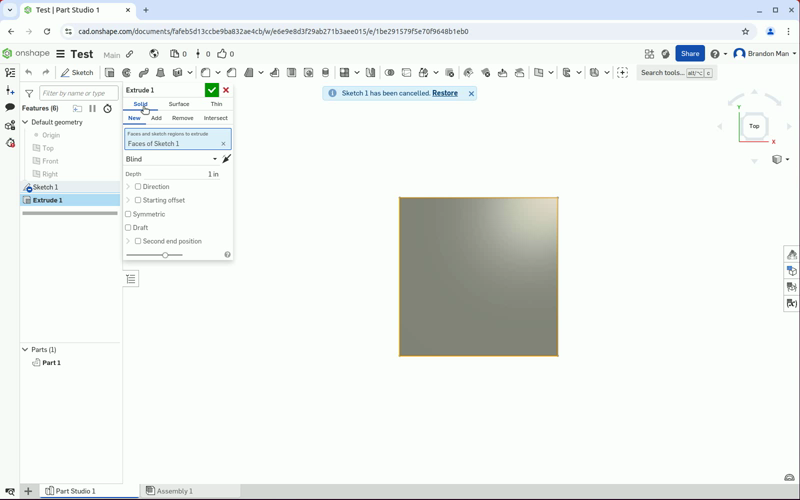
click(143, 106)
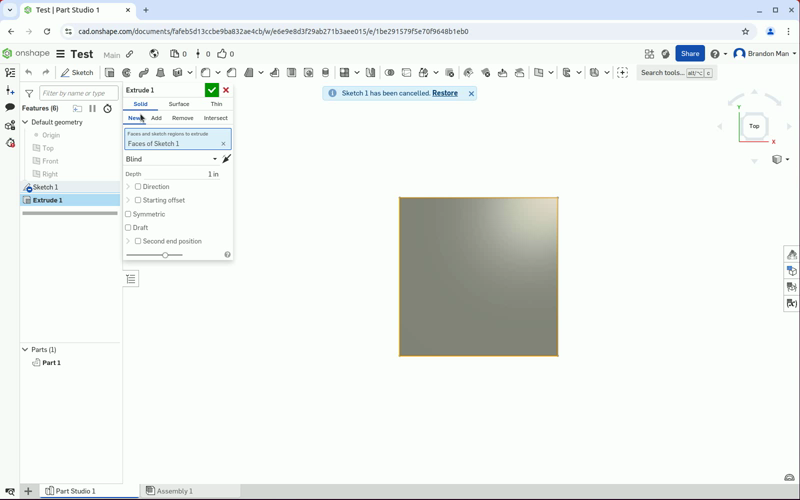
mouse_move(137, 120)
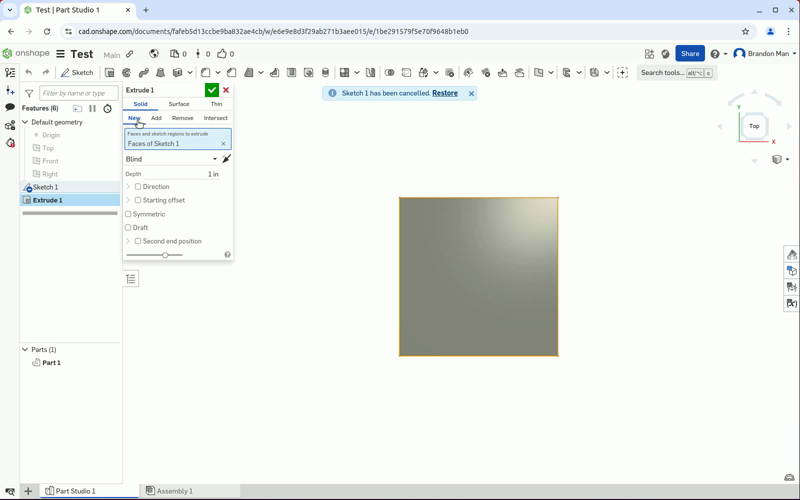
click(137, 120)
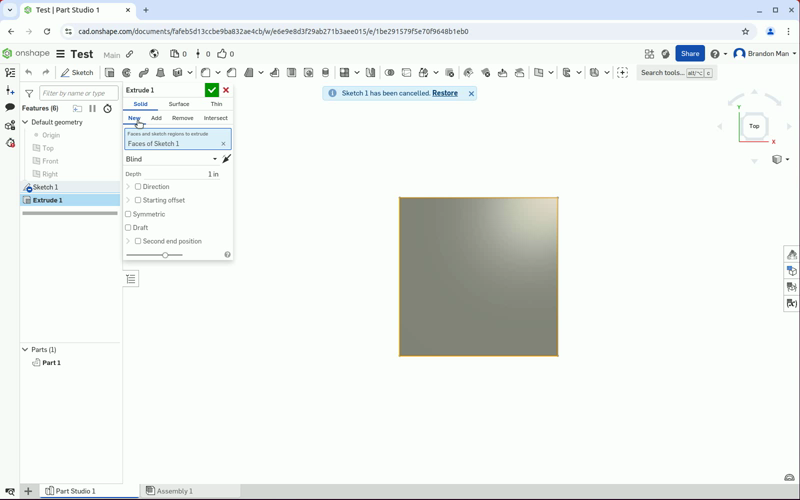
key(tab, 4)
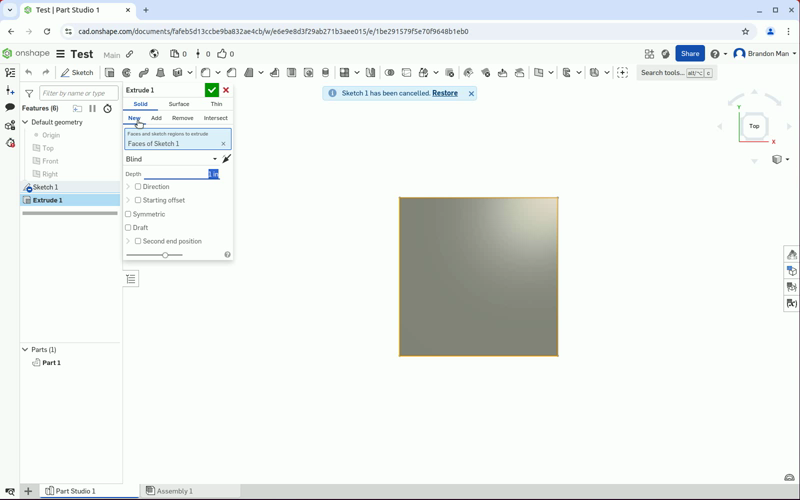
text(1.444)
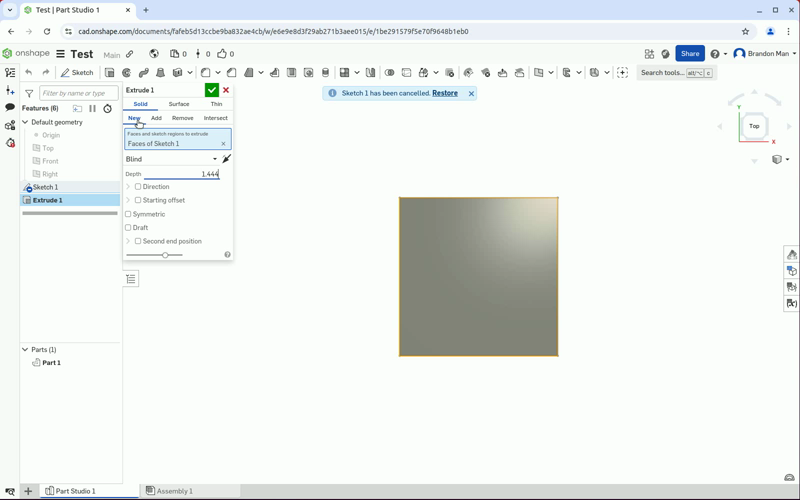
key(enter)
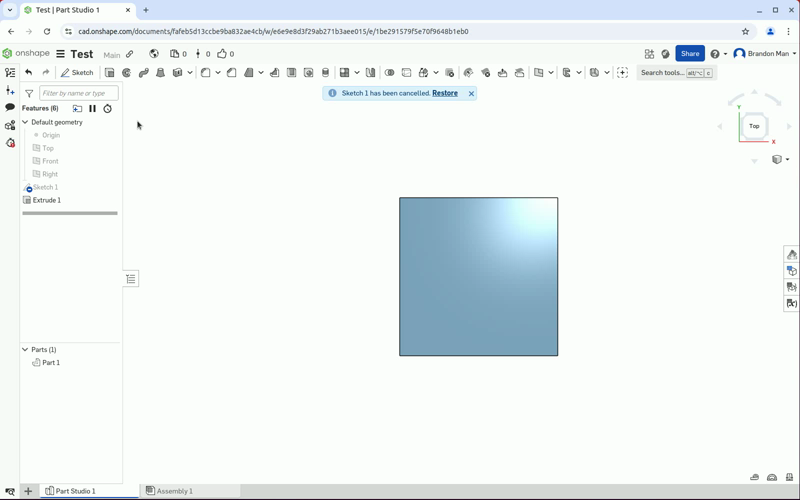
key(shift+h)
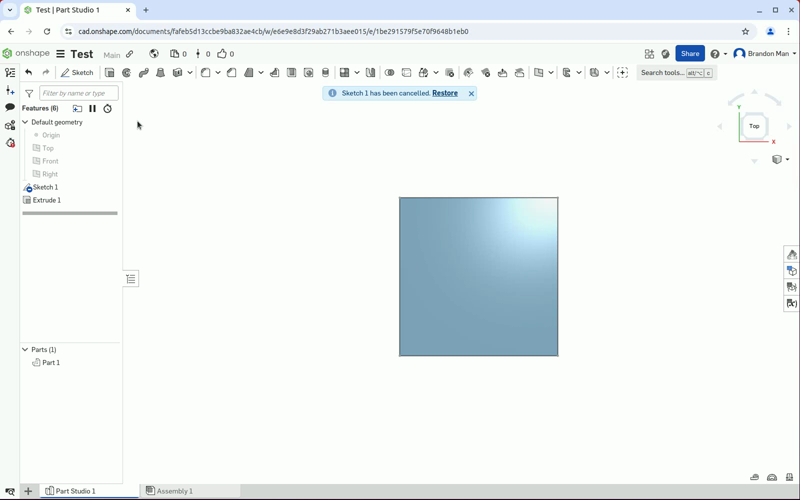
key(shift+h)
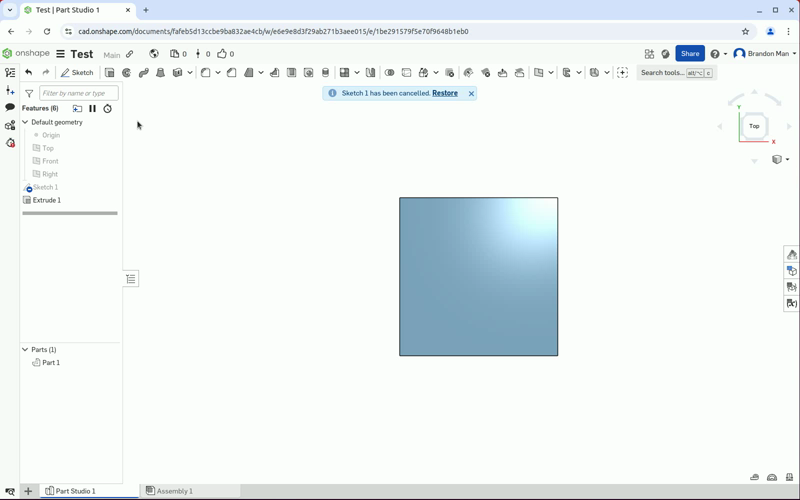
mouse_move(73, 189)
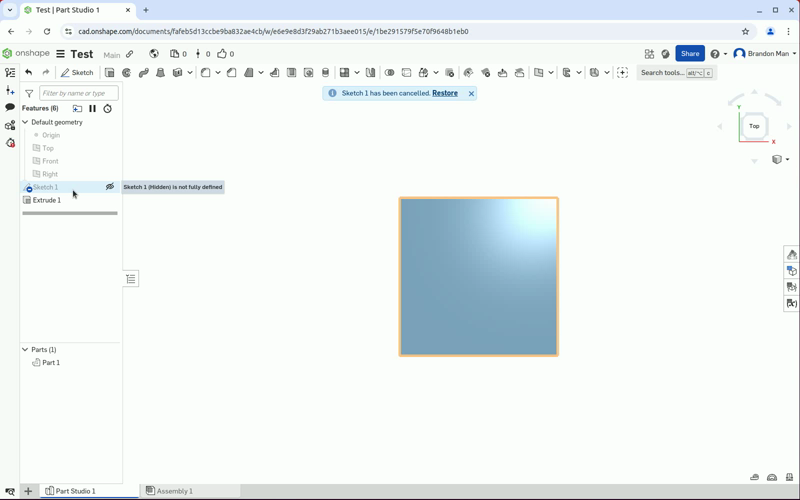
click(73, 189)
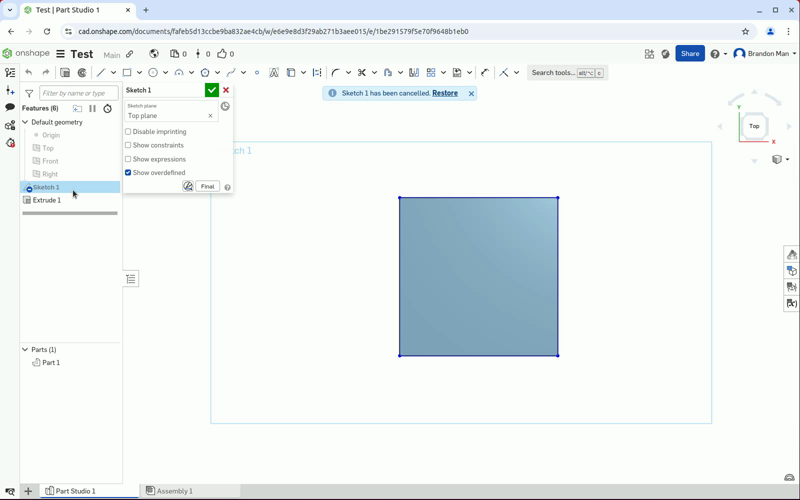
mouse_move(229, 92)
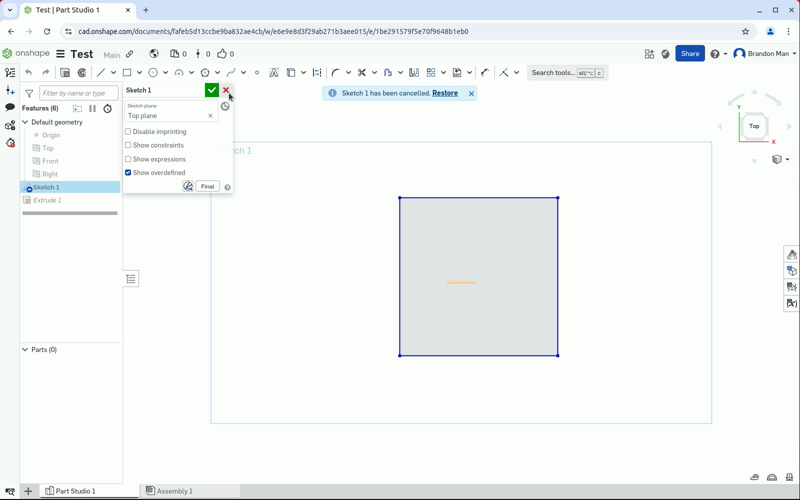
click(229, 92)
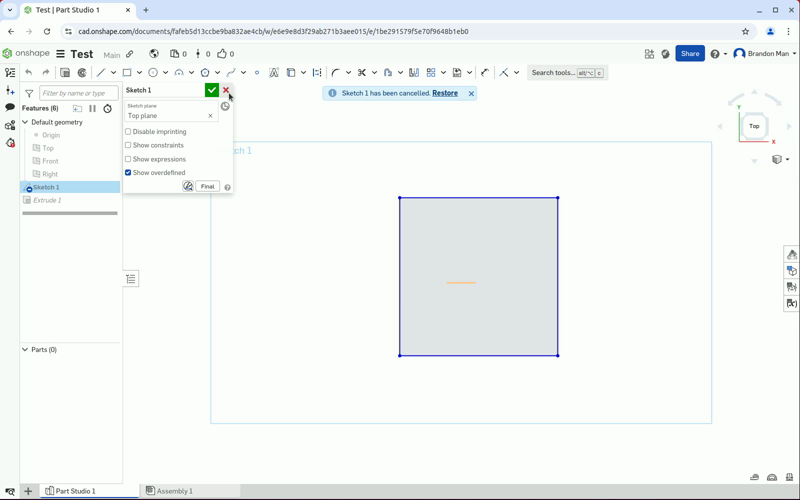
key(shift+s)
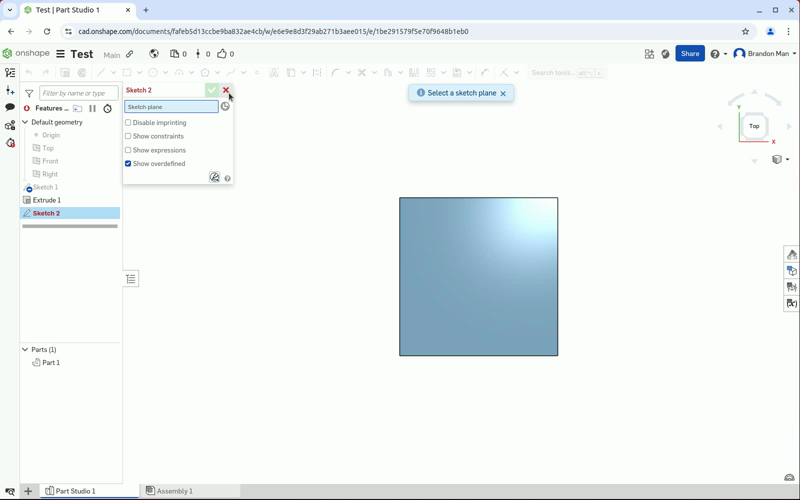
mouse_move(73, 150)
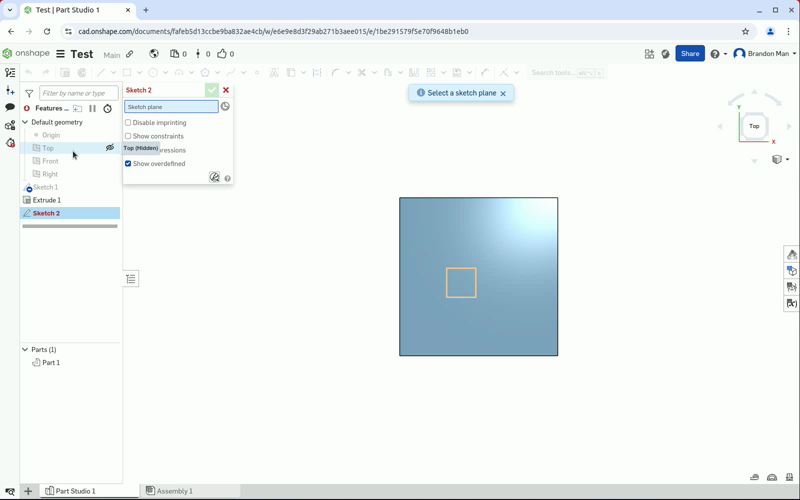
click(73, 150)
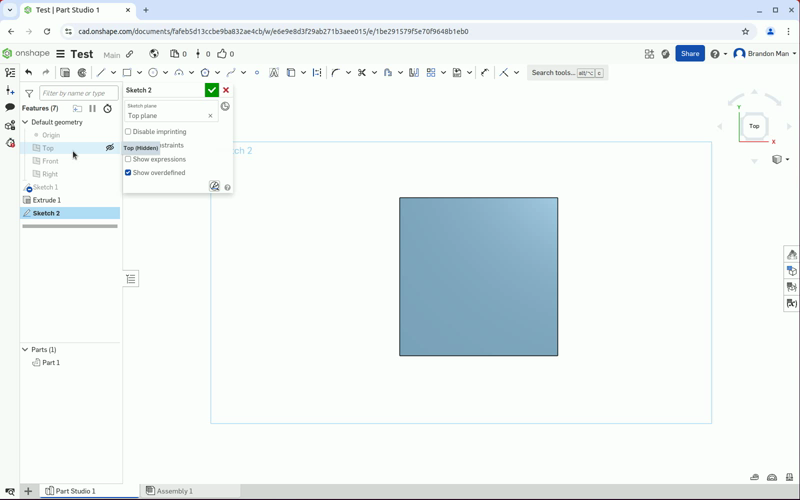
mouse_move(73, 352)
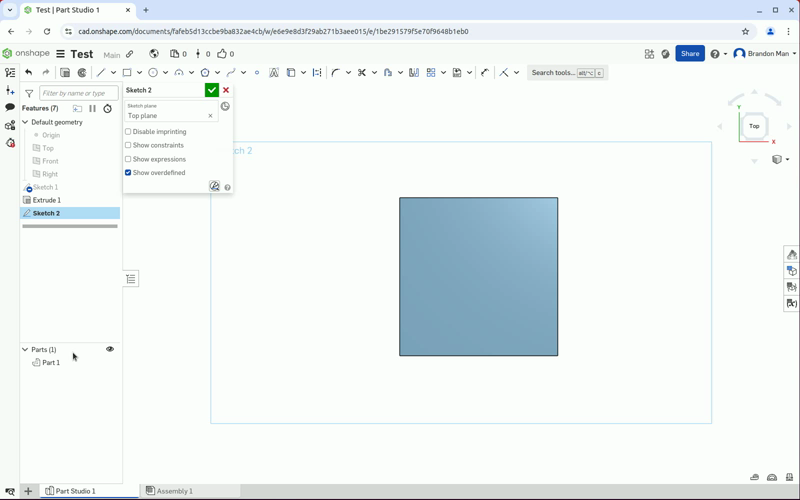
key(y)
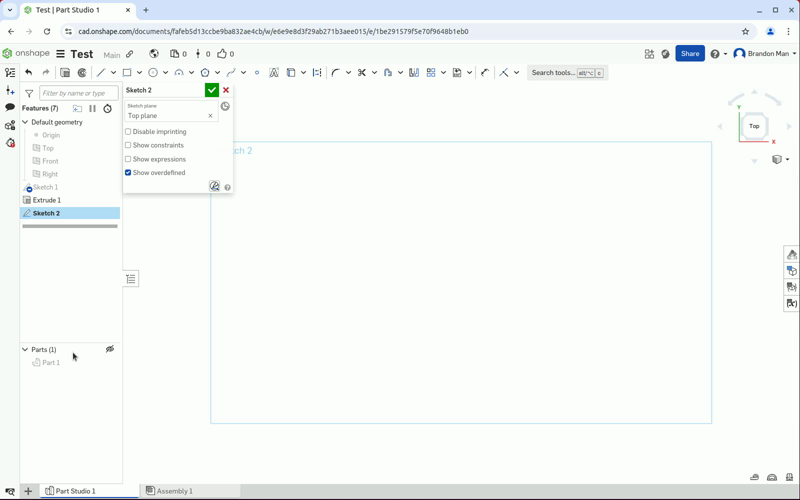
key(l)
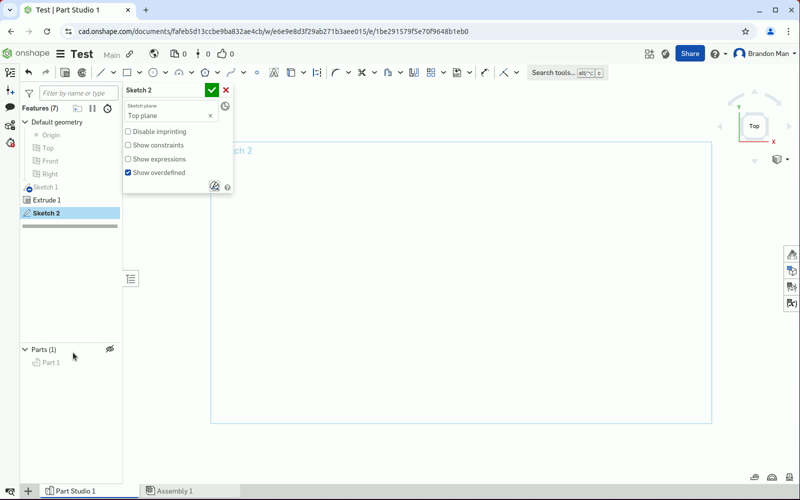
key_down(shift)
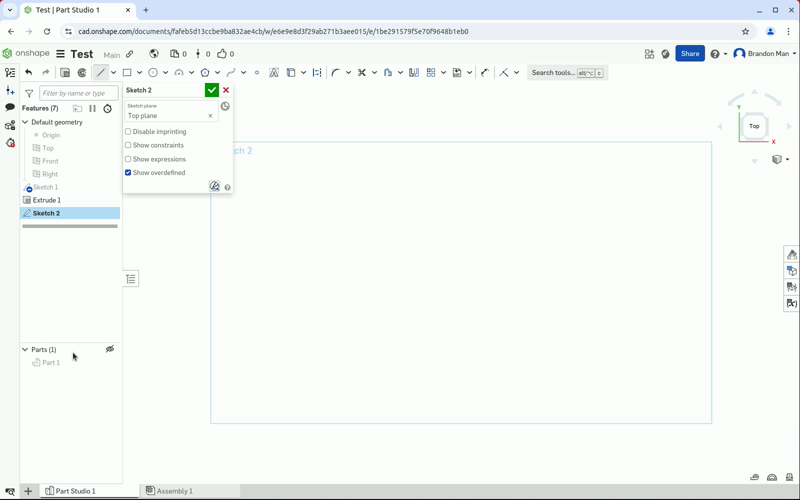
mouse_move(399, 355)
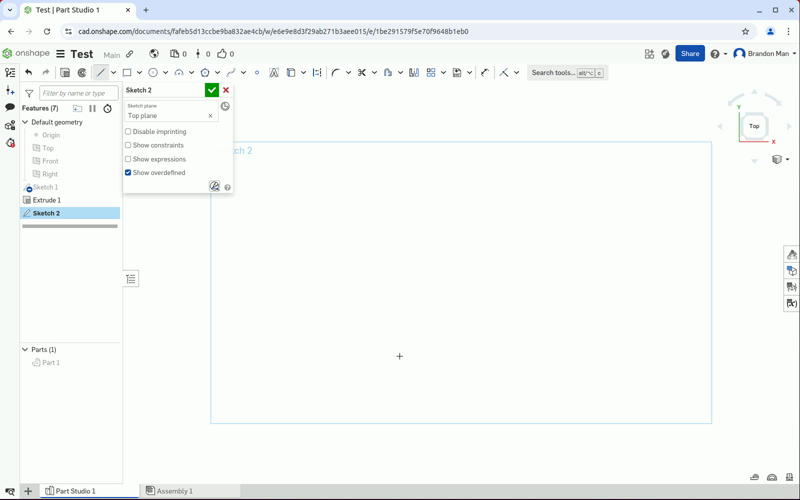
click(399, 355)
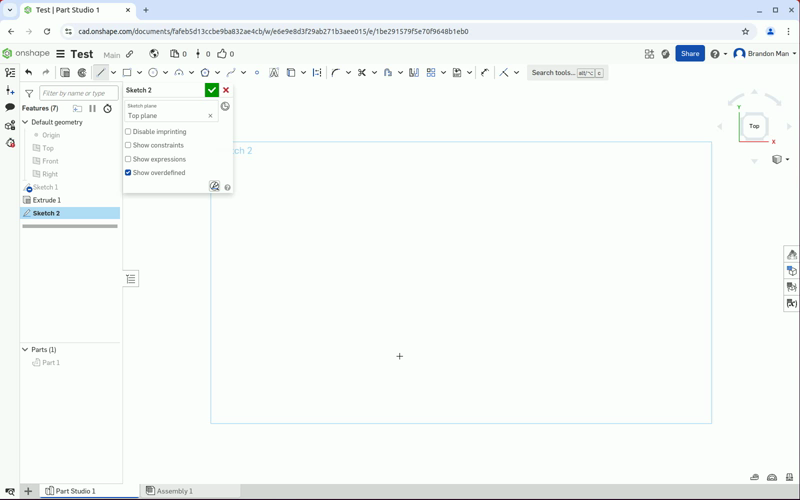
key_up(shift)
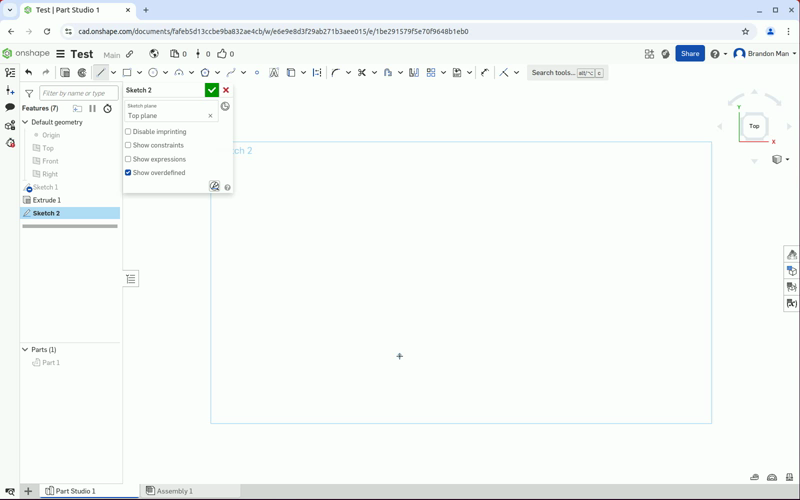
key_down(shift)
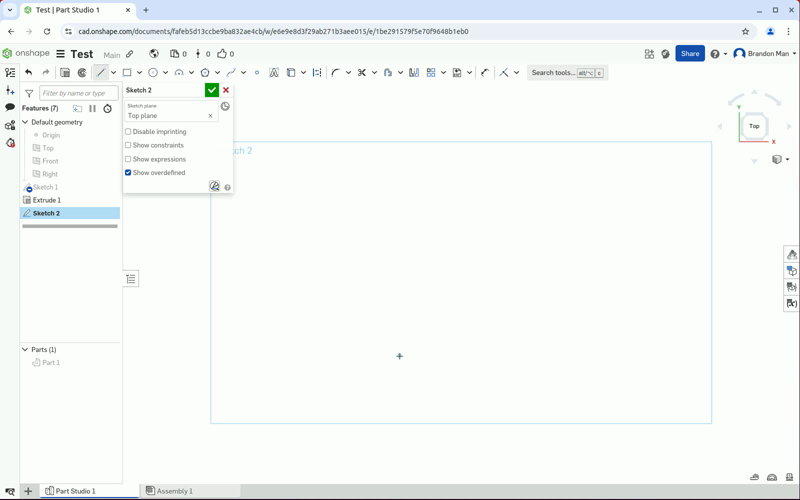
mouse_move(557, 355)
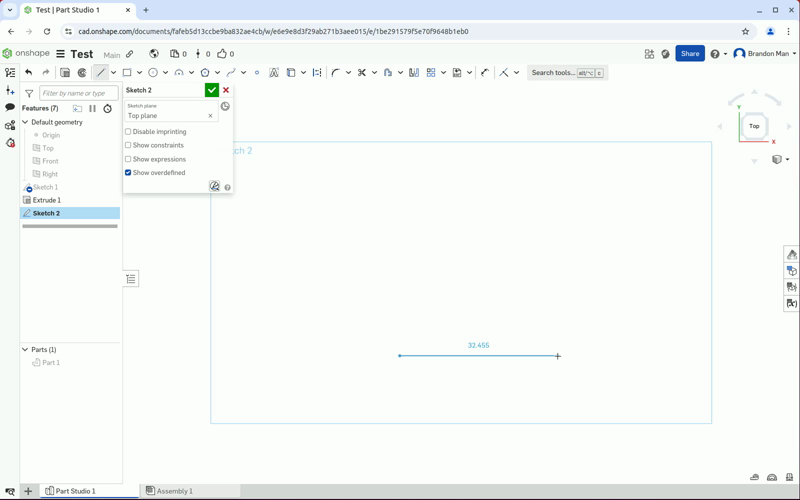
click(557, 355)
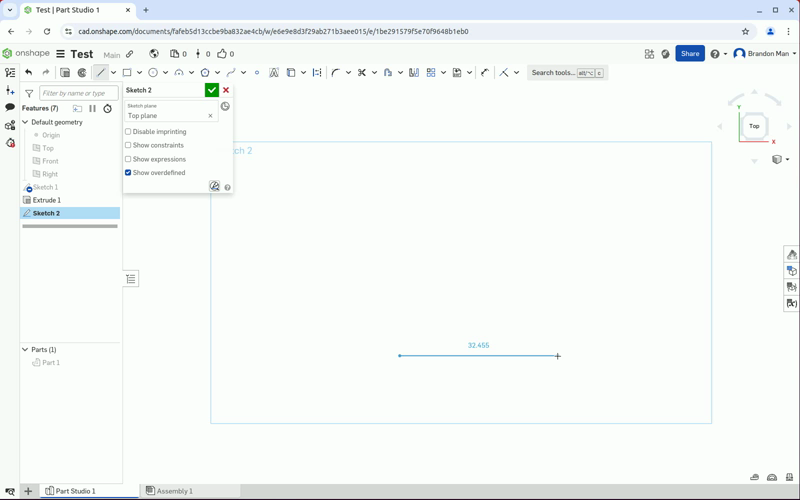
key_up(shift)
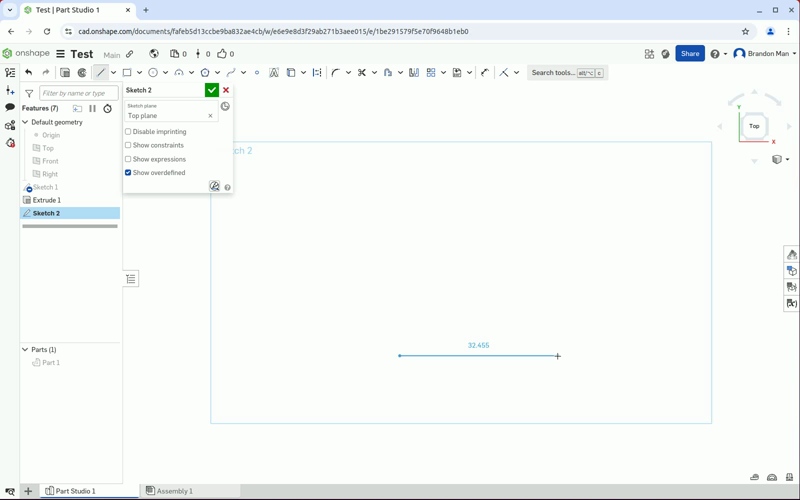
key_down(shift)
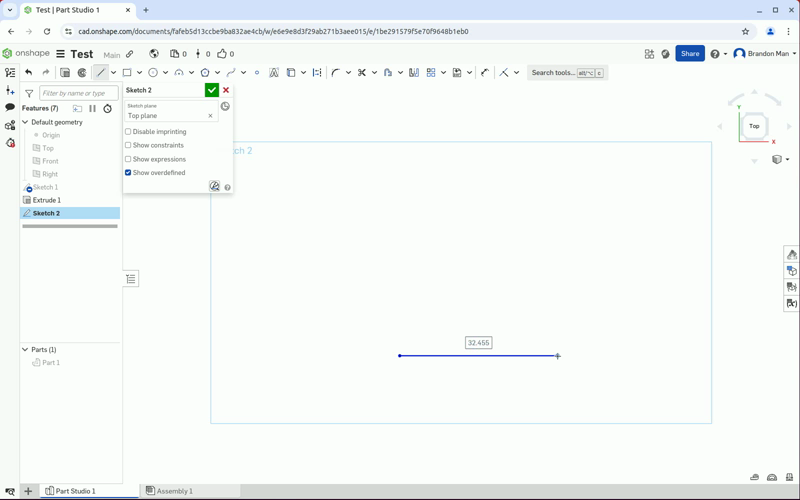
mouse_move(557, 197)
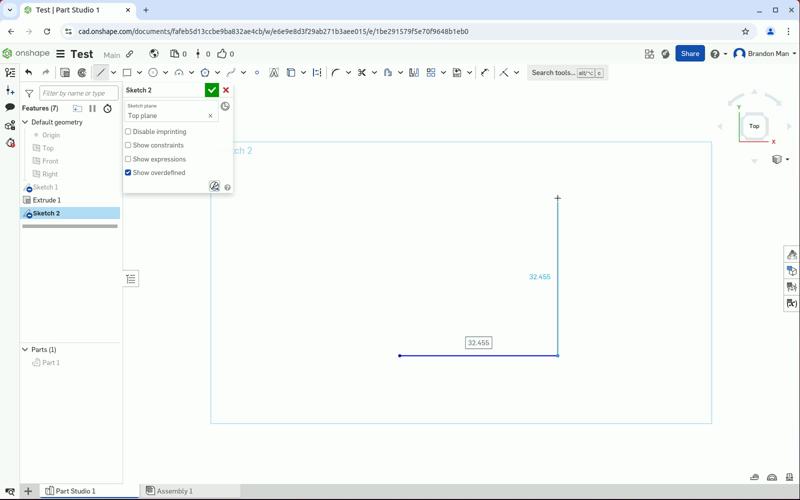
click(557, 197)
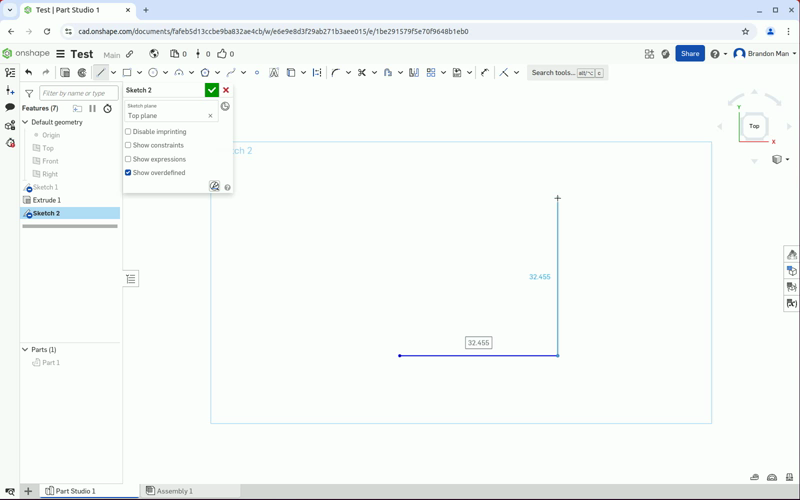
key_up(shift)
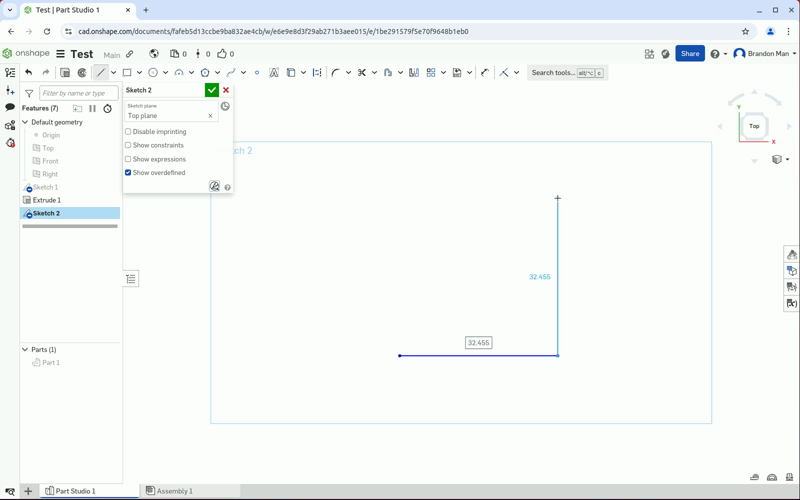
key_down(shift)
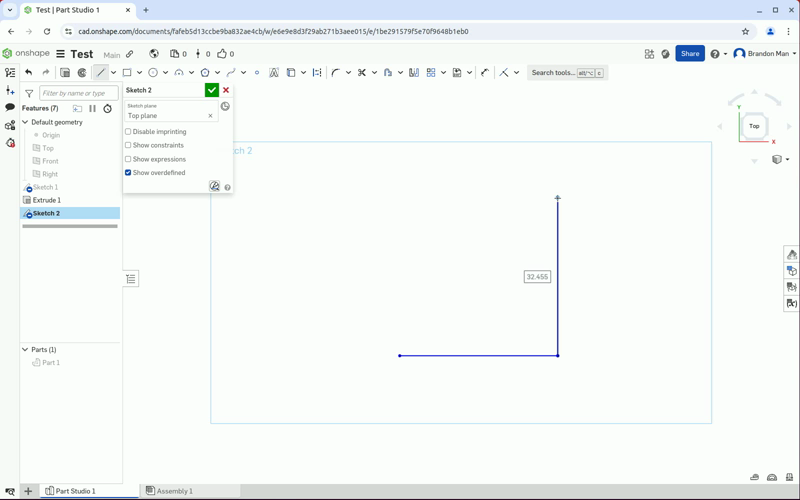
mouse_move(399, 197)
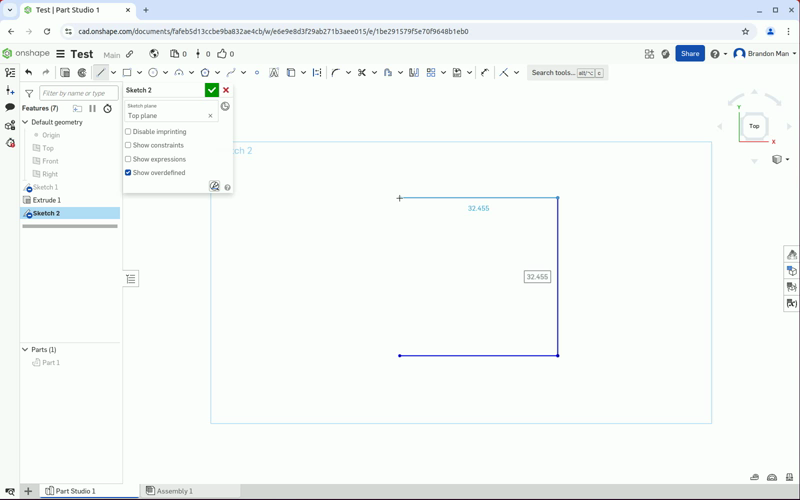
click(399, 197)
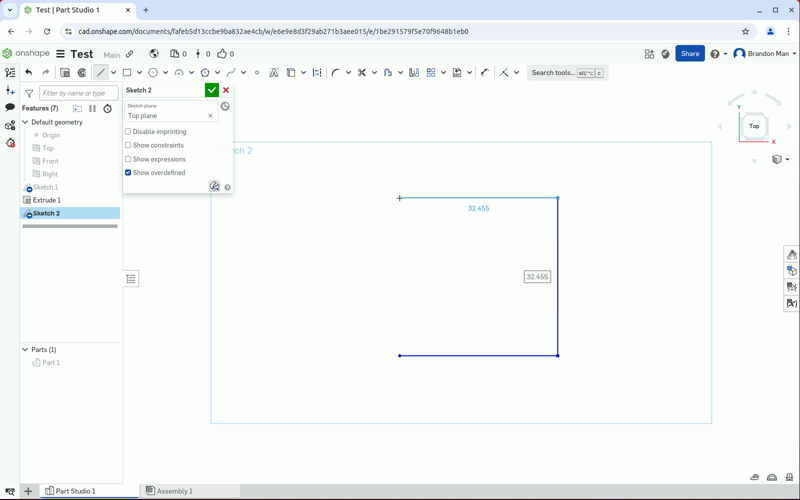
key_up(shift)
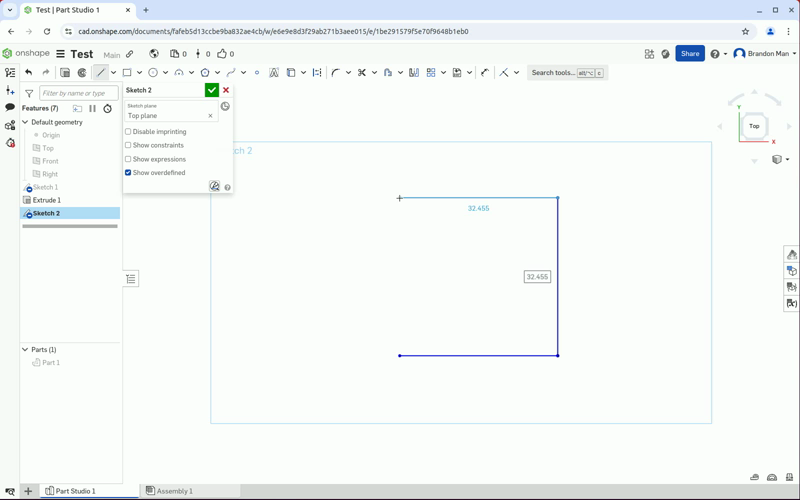
key_down(shift)
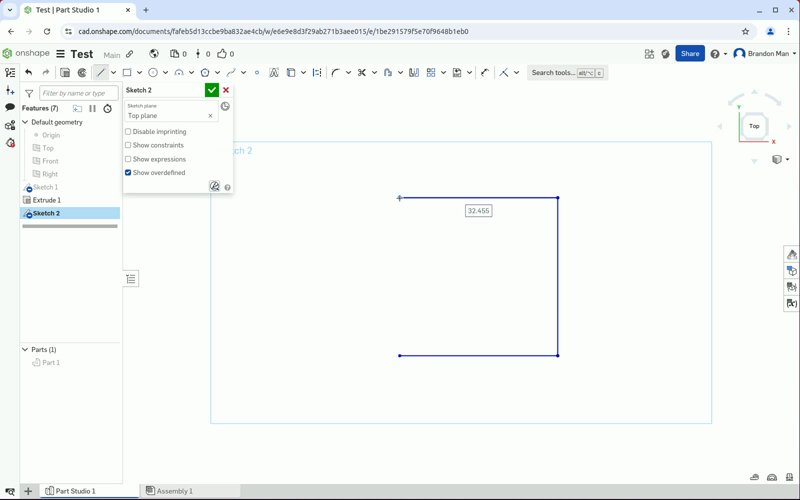
mouse_move(399, 355)
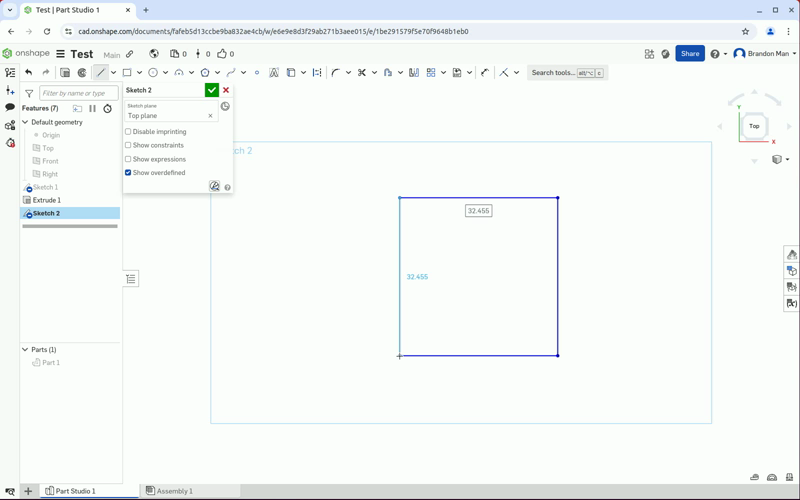
key_up(shift)
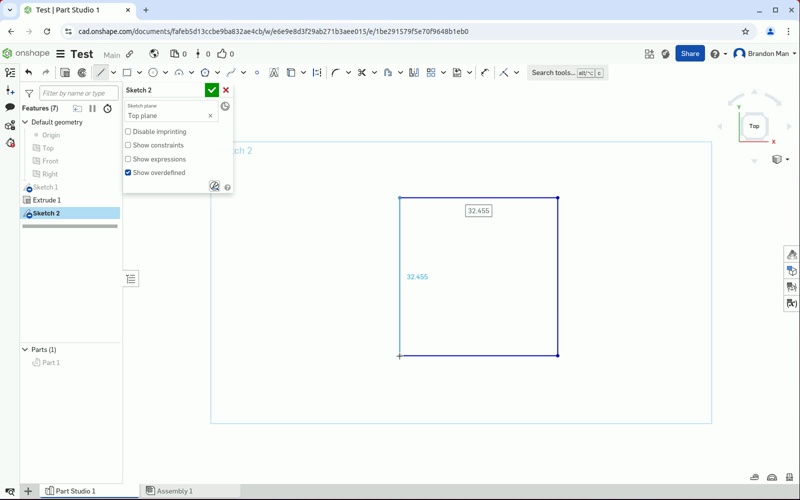
click(399, 355)
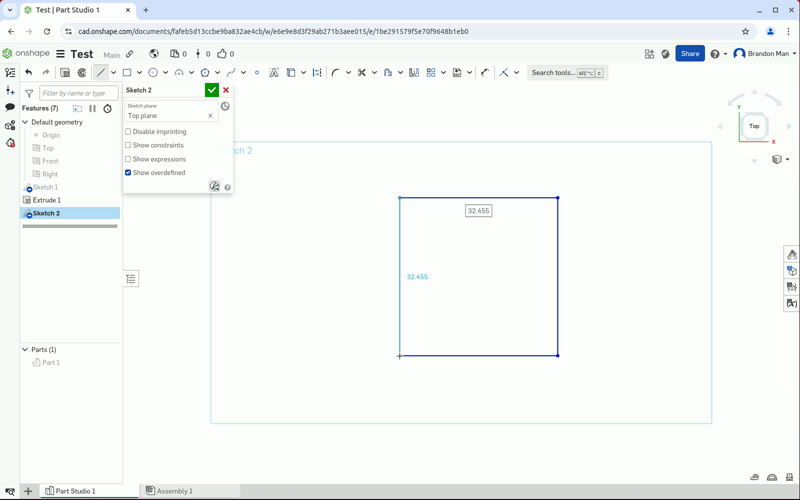
key(esc)
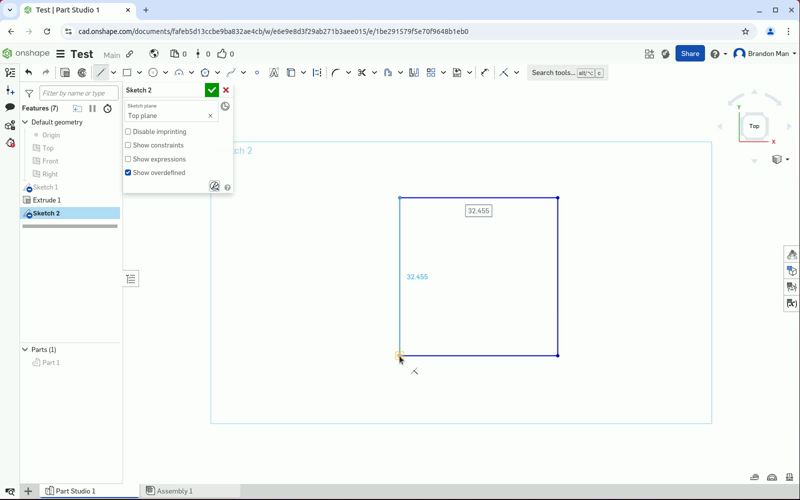
mouse_move(476, 249)
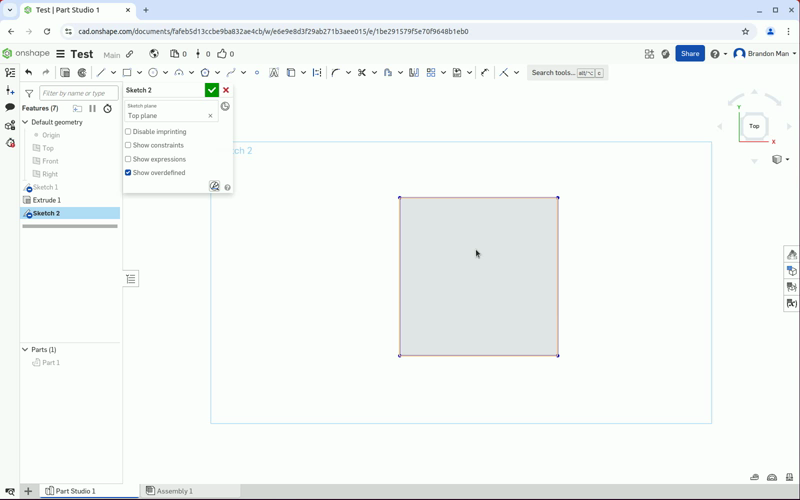
click(476, 249)
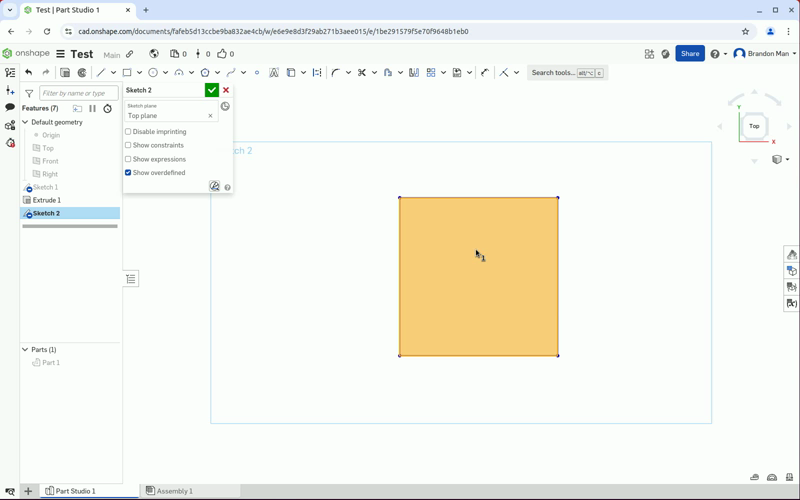
mouse_move(73, 352)
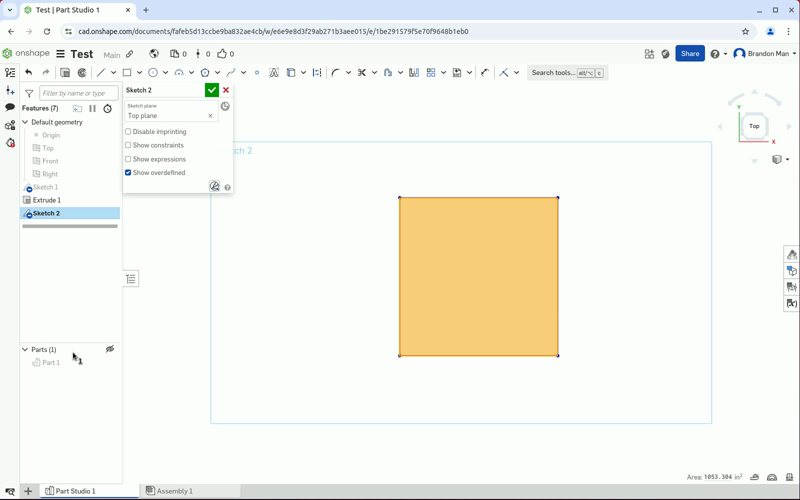
key(shift+y)
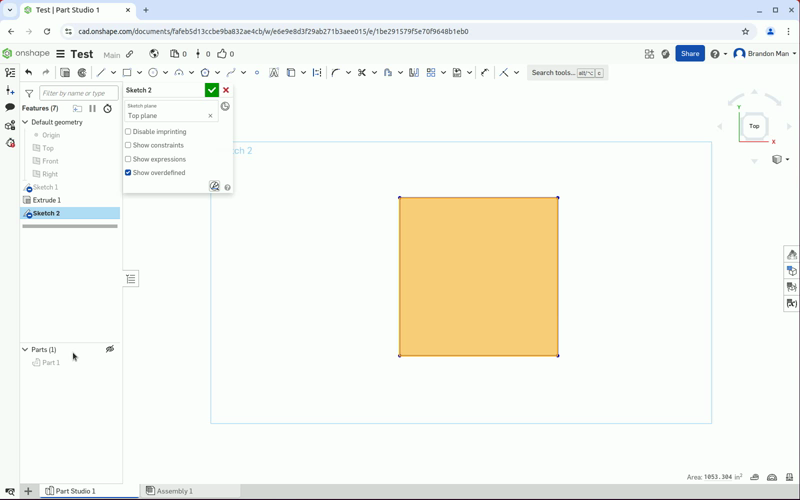
key(shift+e)
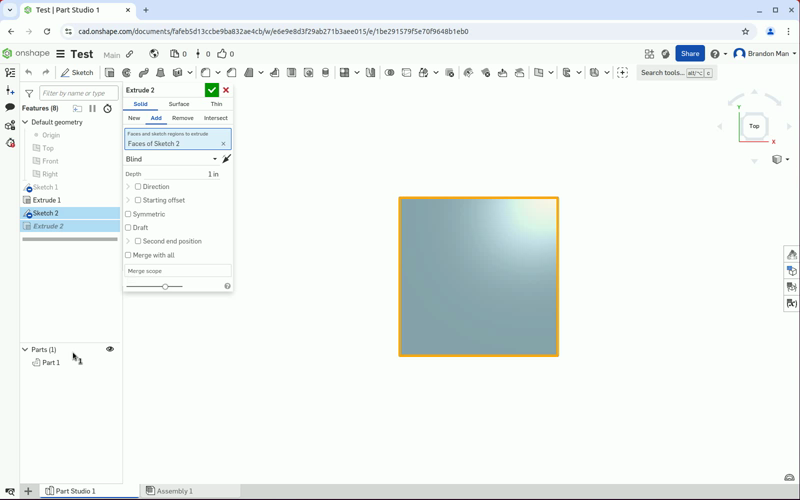
mouse_move(143, 106)
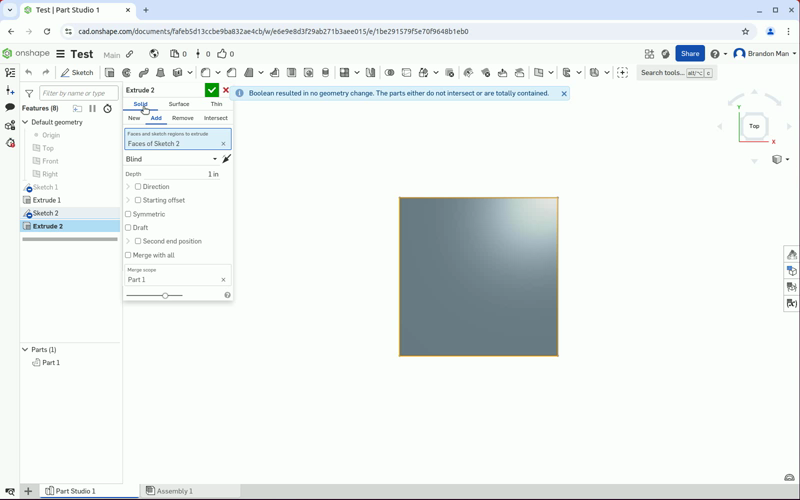
click(143, 106)
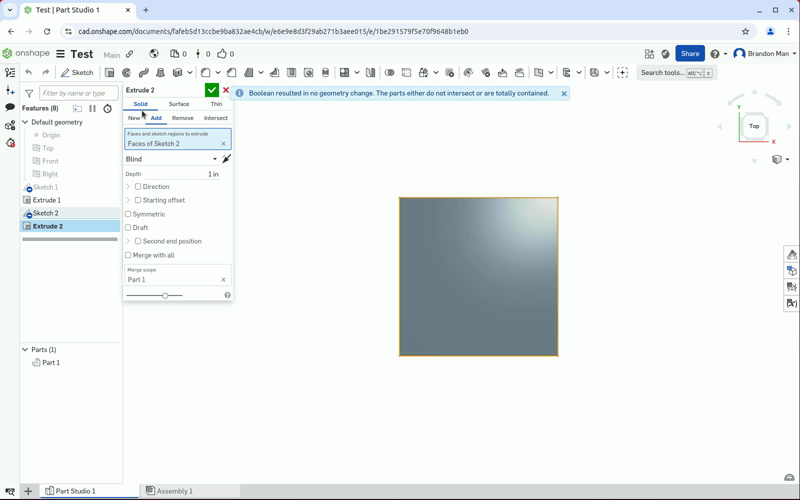
mouse_move(137, 120)
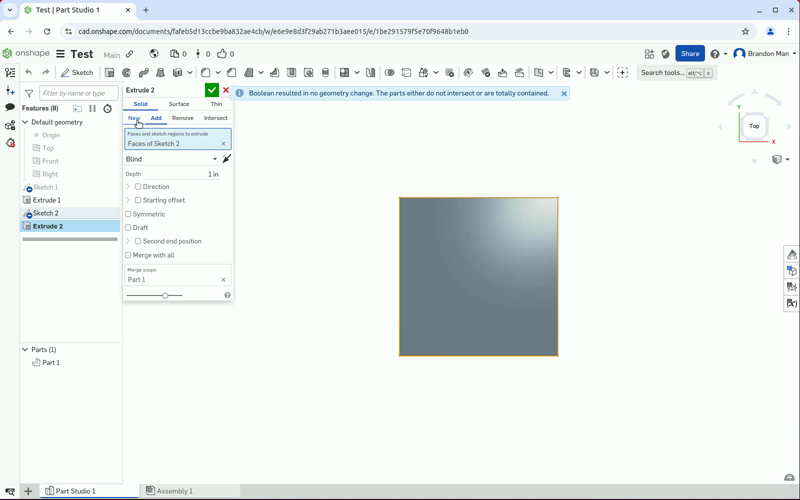
click(137, 120)
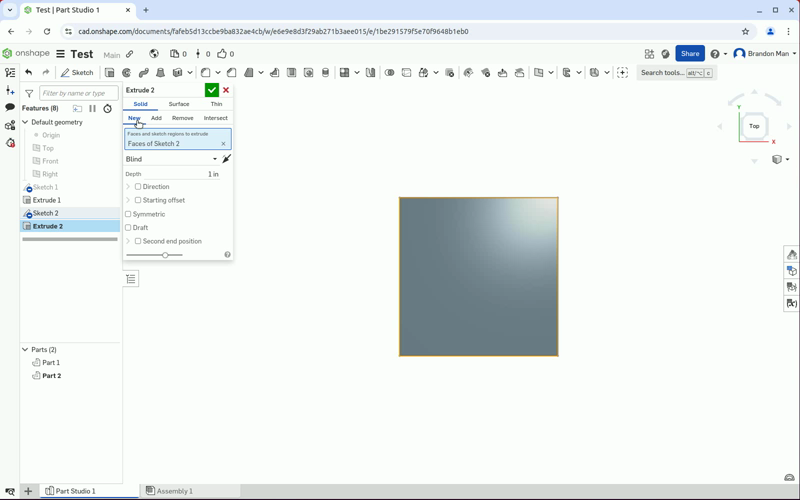
key(tab, 4)
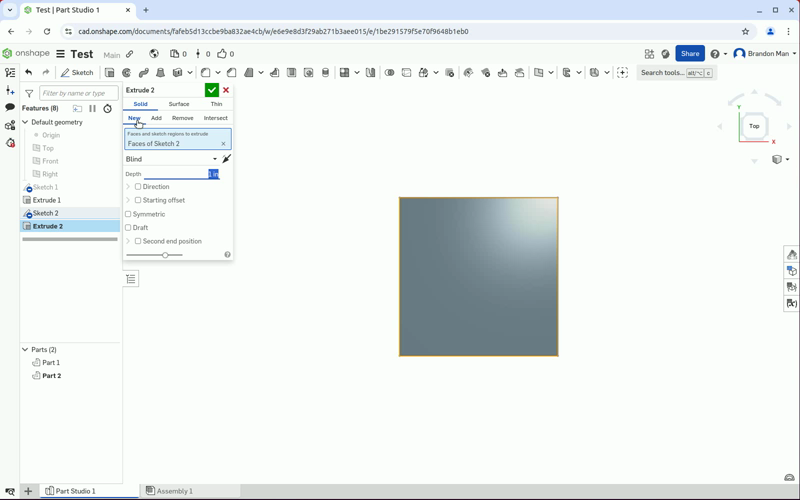
text(1.444)
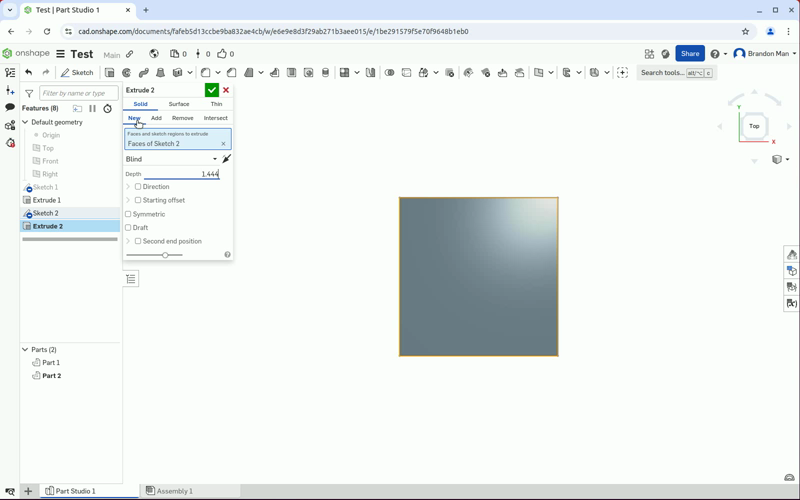
key(enter)
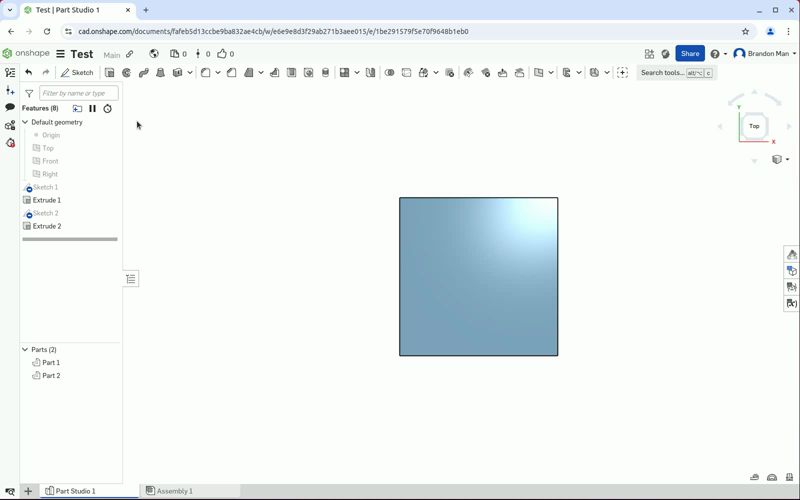
key(shift+h)
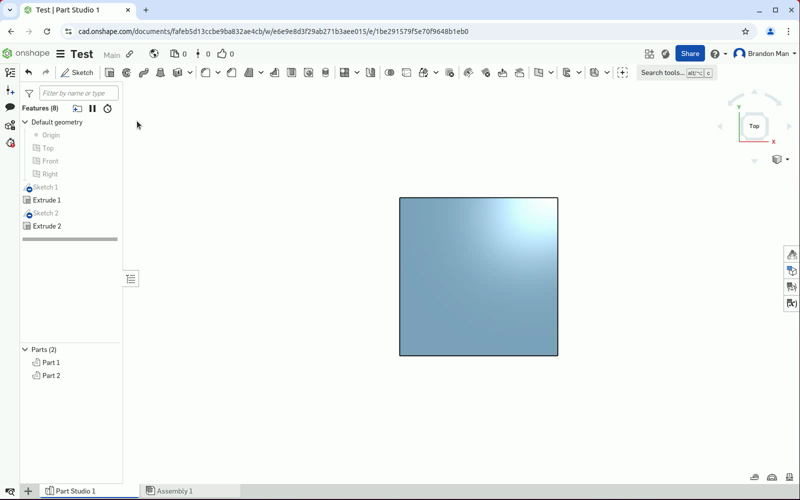
key(shift+h)
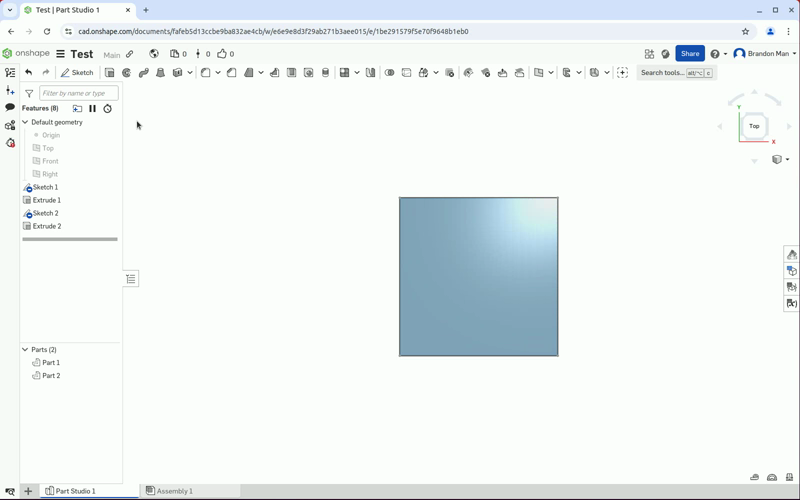
key(shift+7)
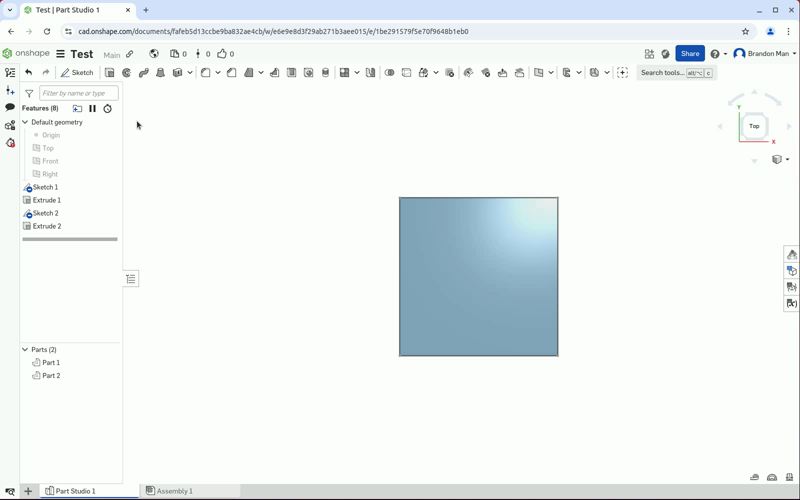
key(up, 3)
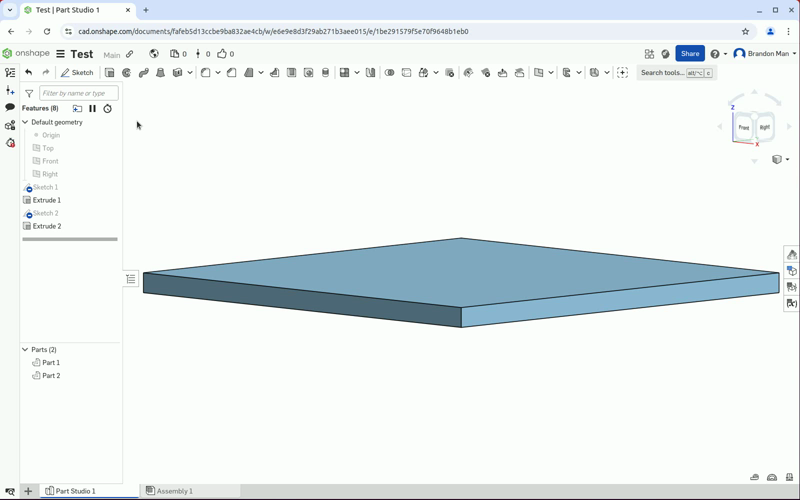
key(left, 3)
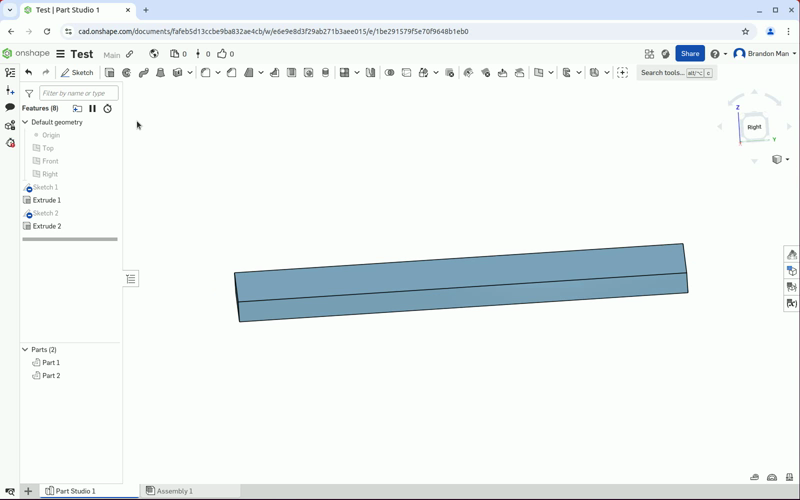
key(right, 3)
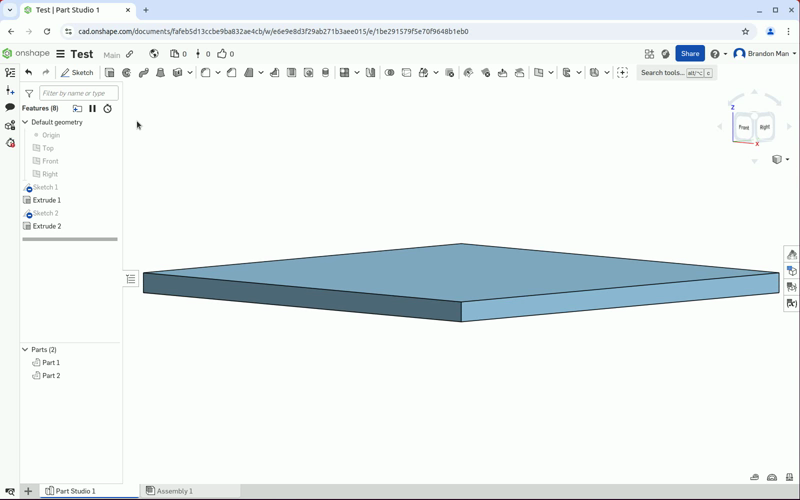
key(down, 3)
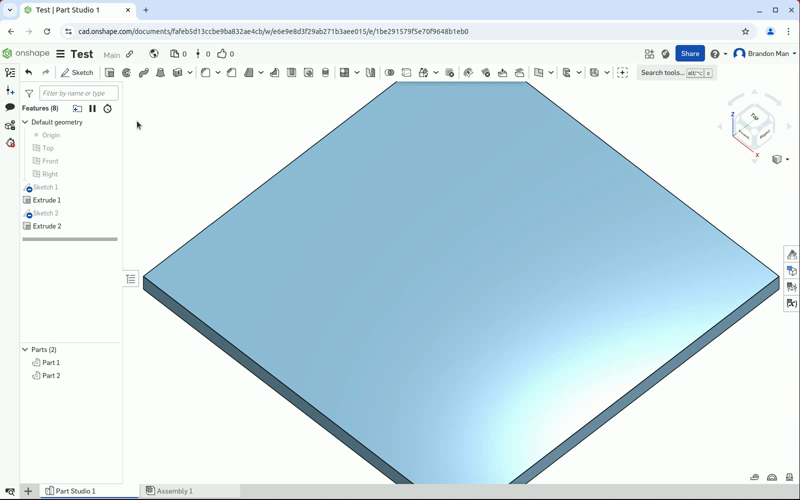
mouse_move(73, 189)
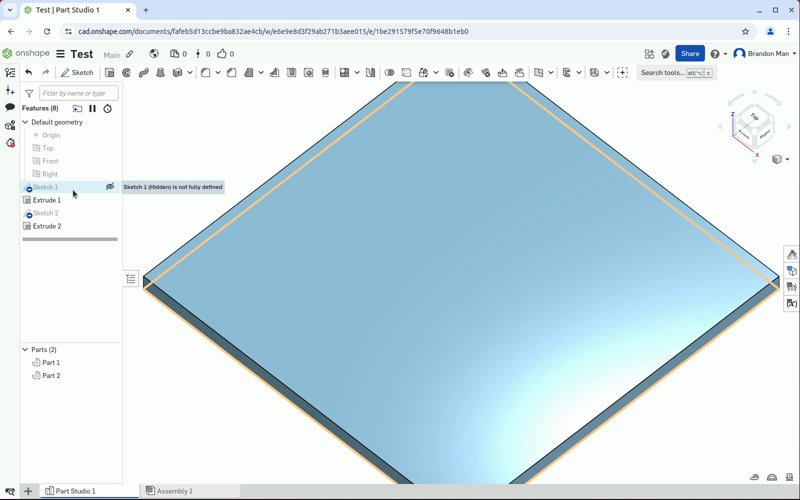
click(73, 189)